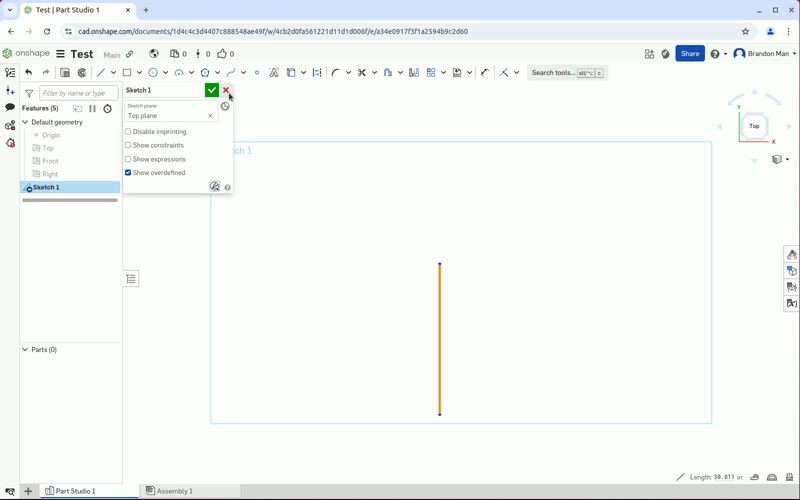
key(shift+h)
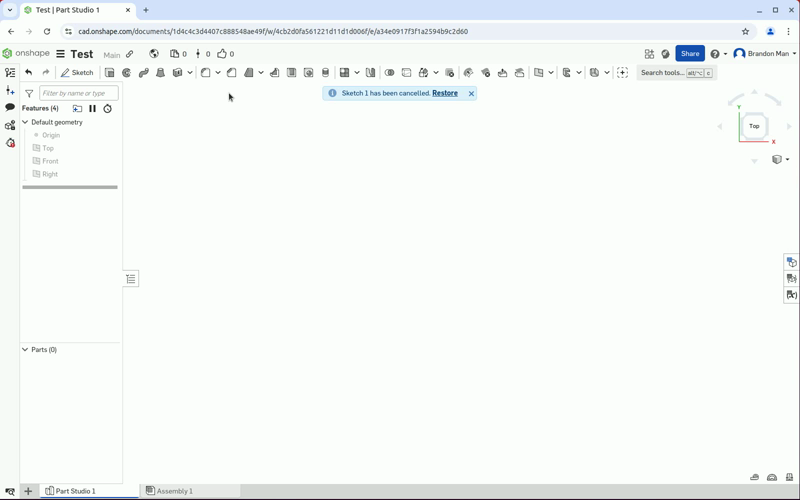
mouse_move(73, 352)
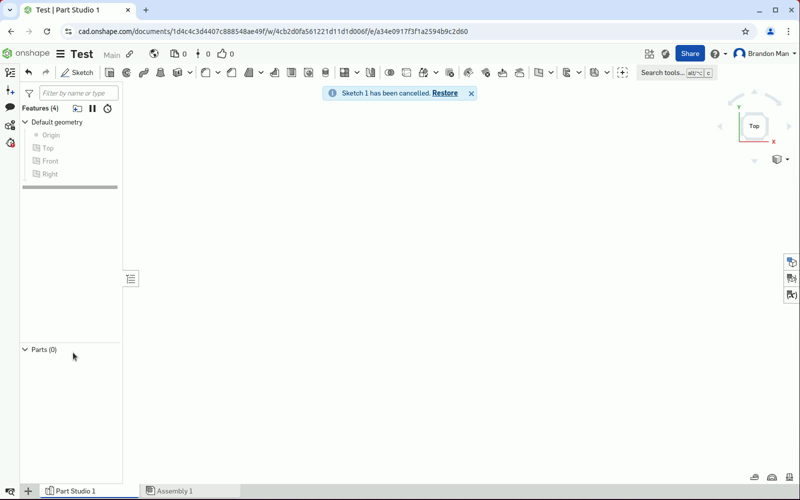
key(y)
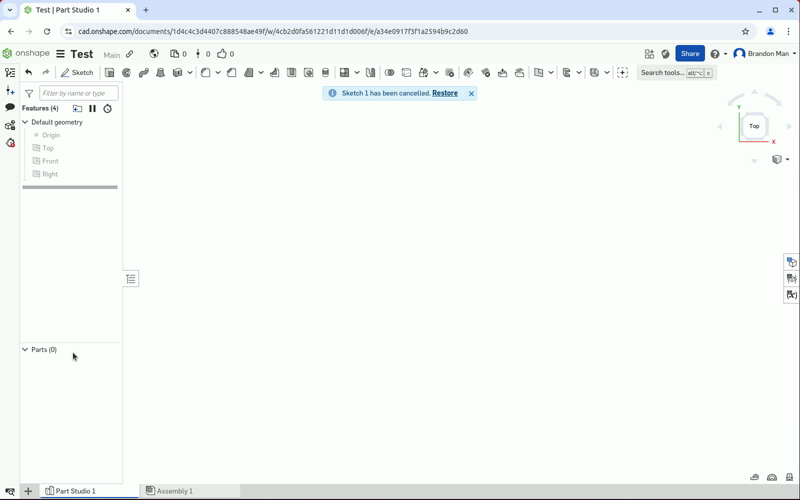
key(shift+p)
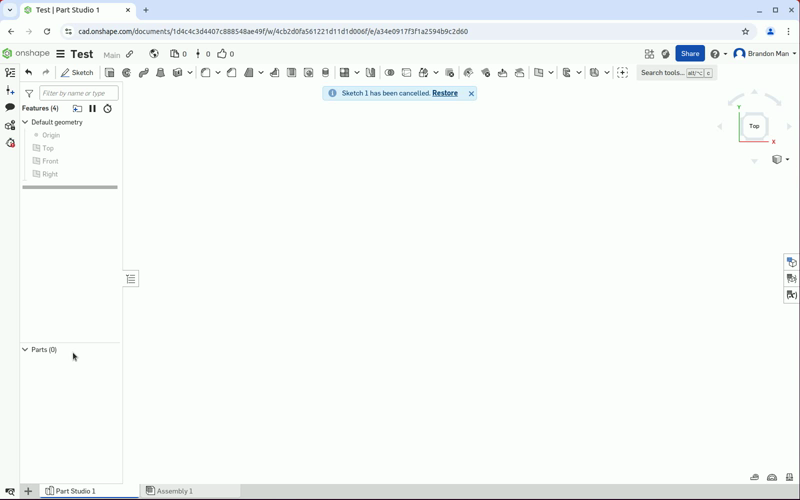
key(space)
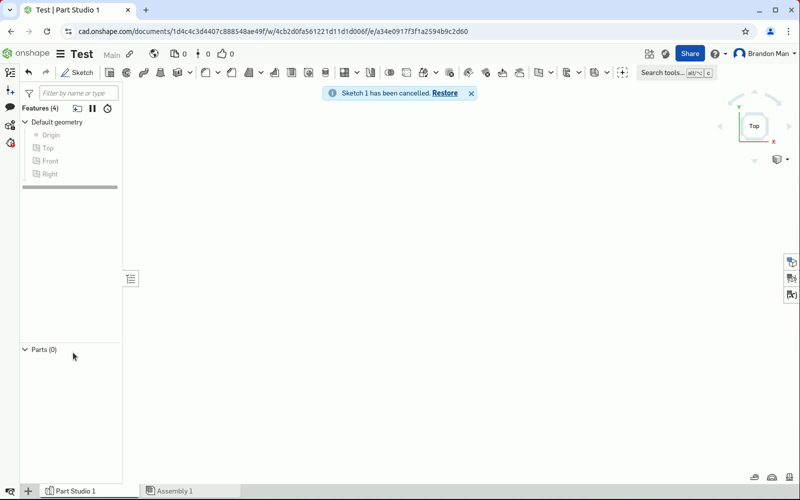
key_down(shift)
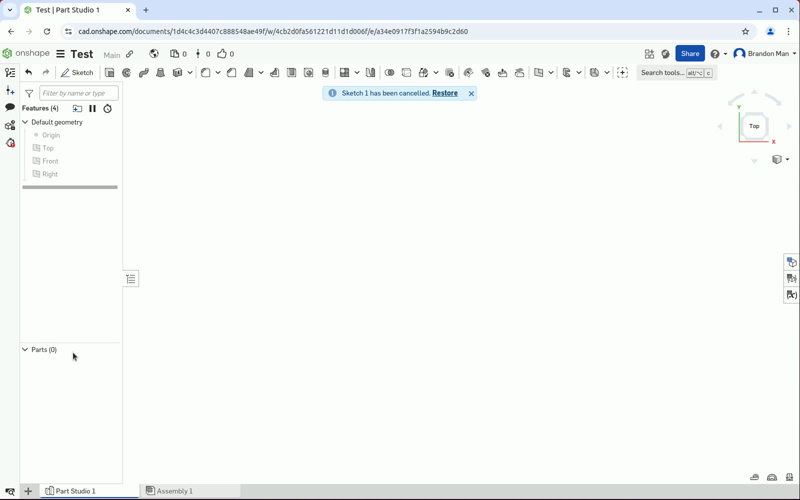
key(up)
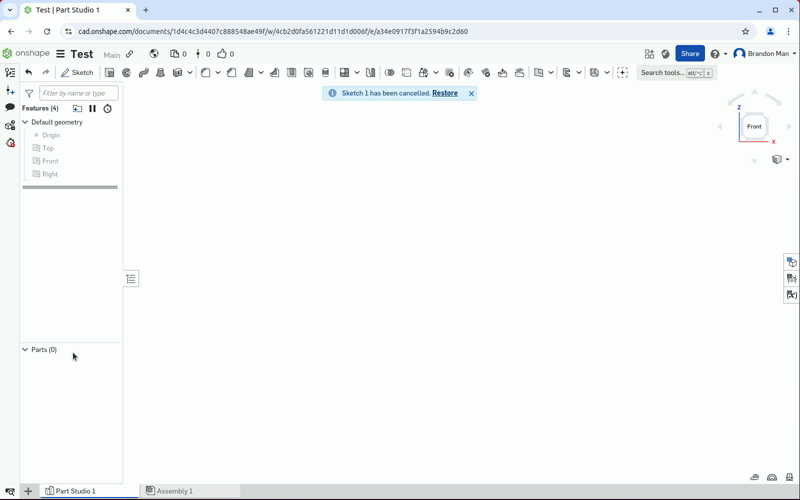
key_up(shift)
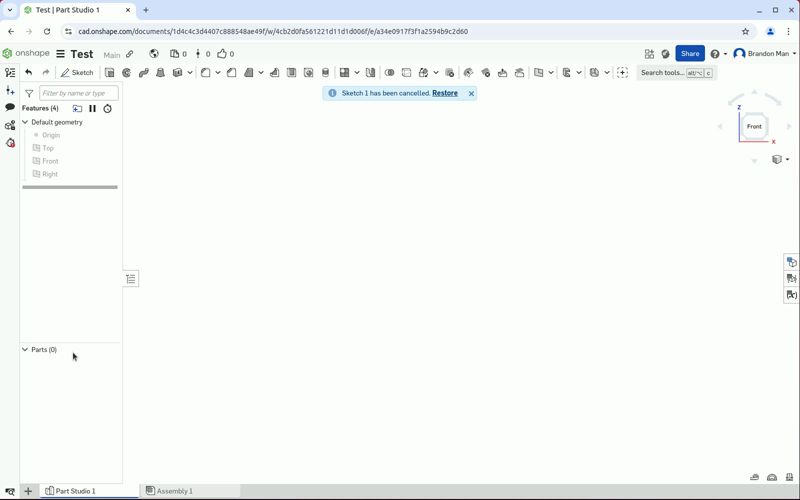
mouse_move(73, 352)
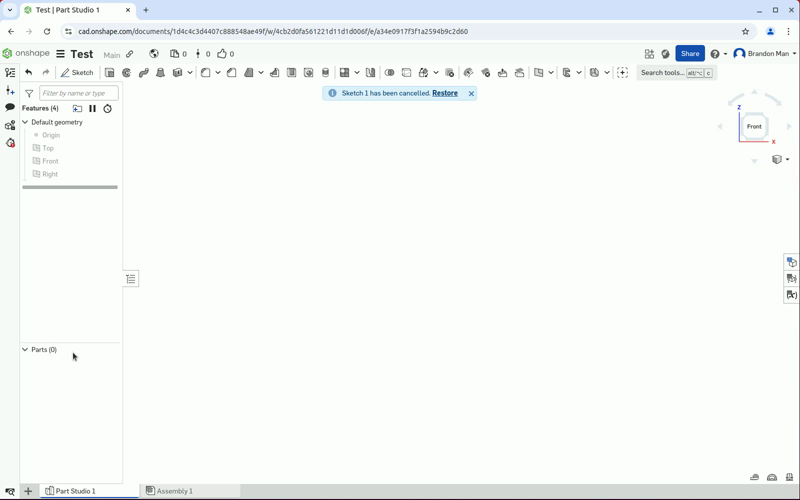
key(shift+y)
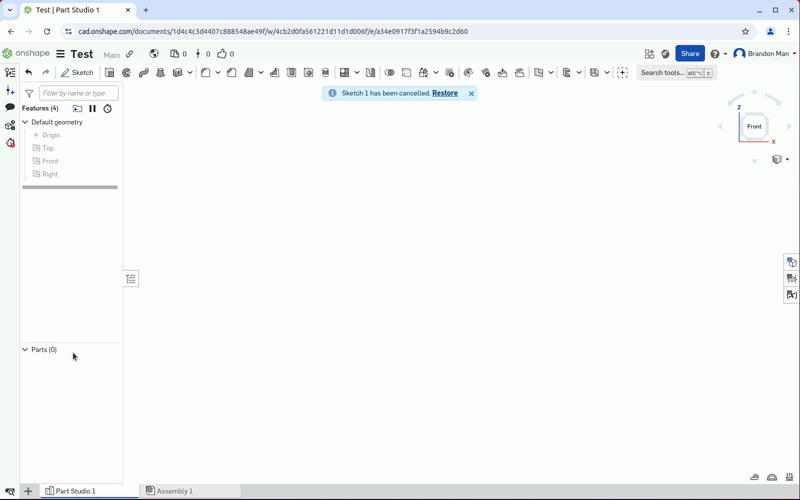
key(shift+s)
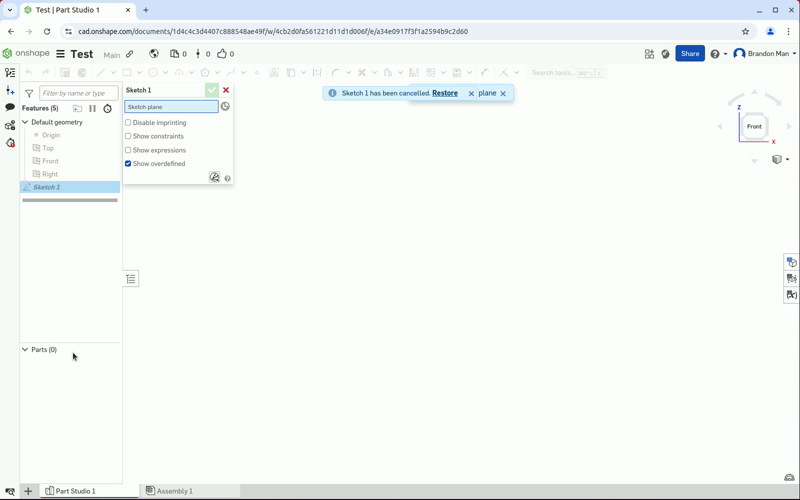
mouse_move(73, 163)
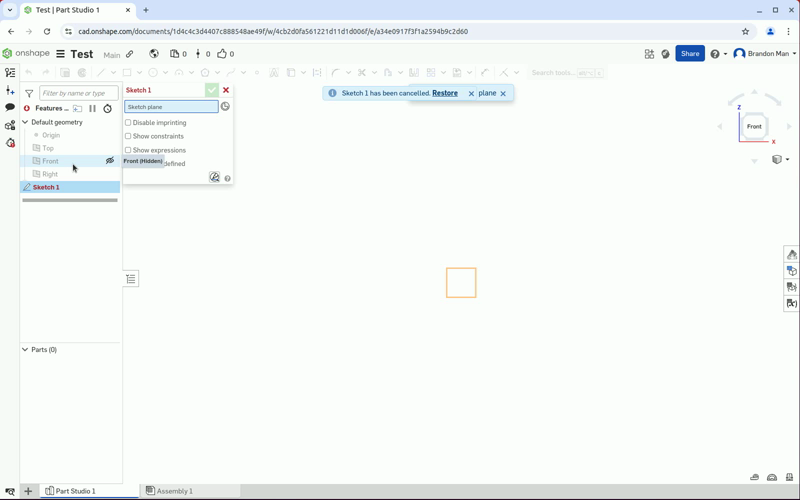
click(73, 163)
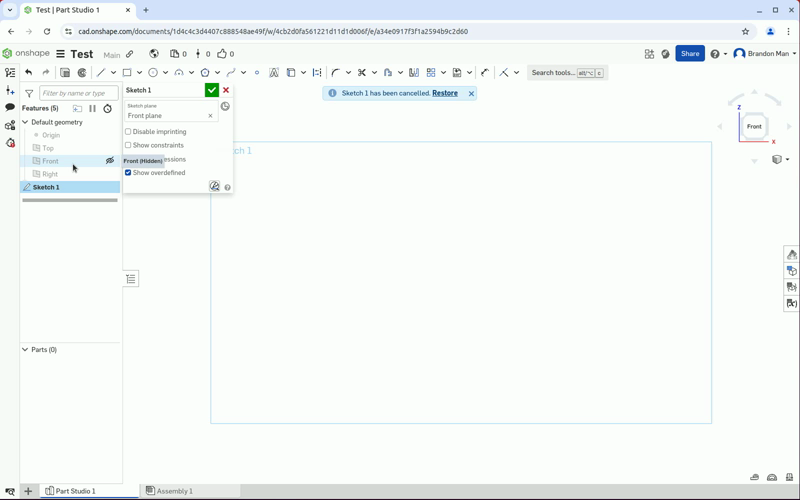
mouse_move(73, 352)
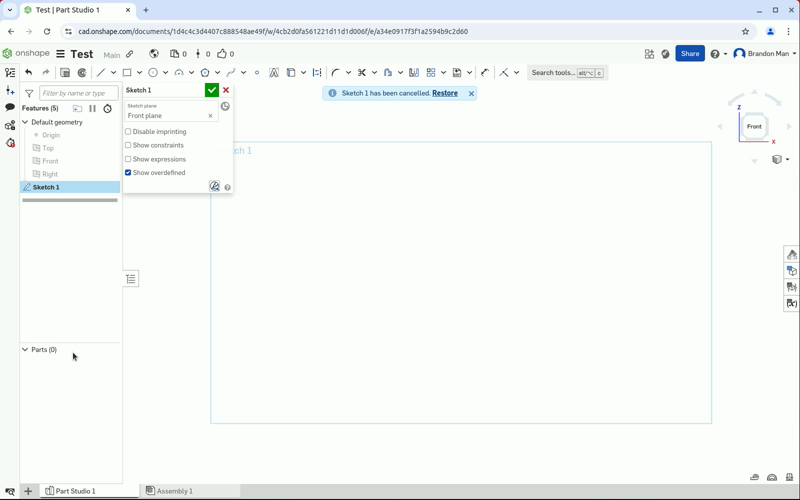
key(y)
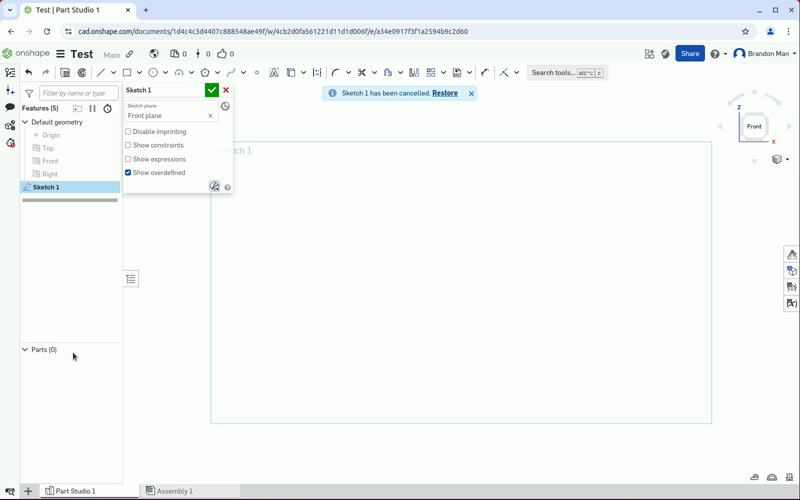
key(l)
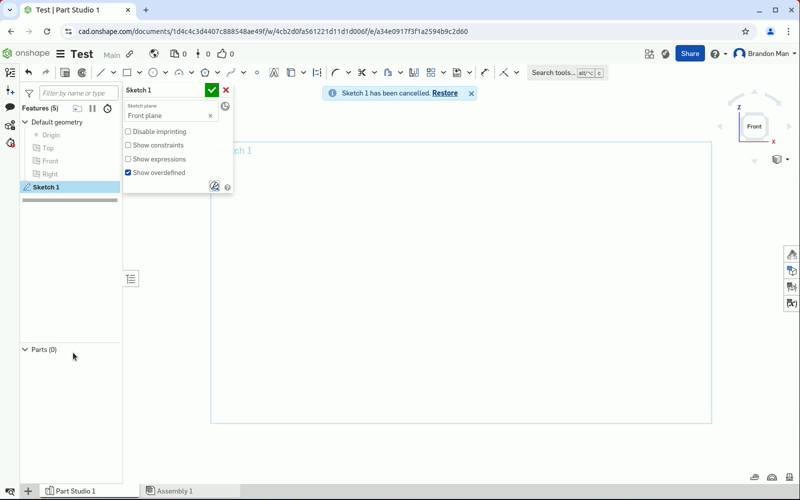
key_down(shift)
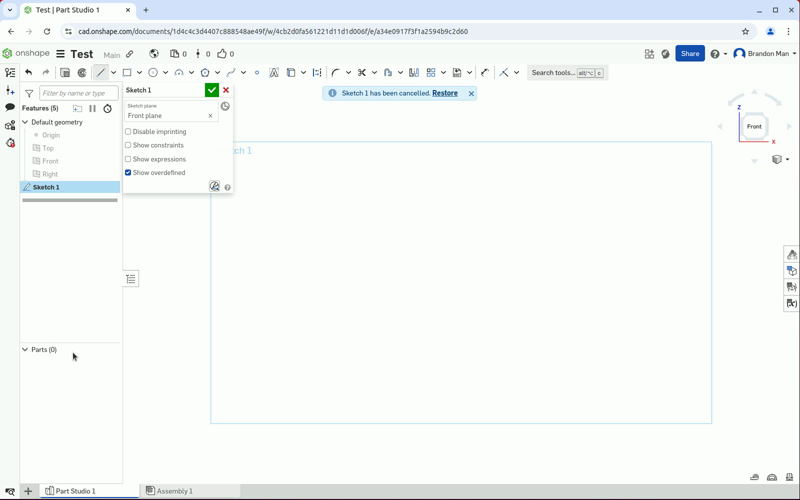
mouse_move(358, 320)
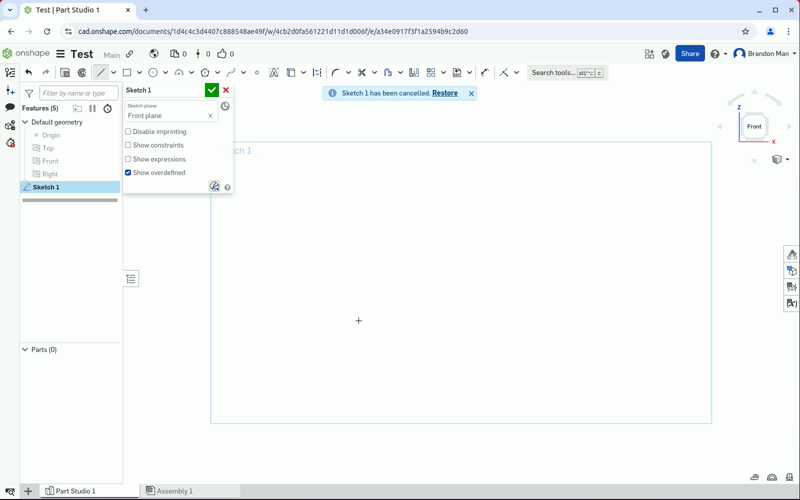
click(358, 320)
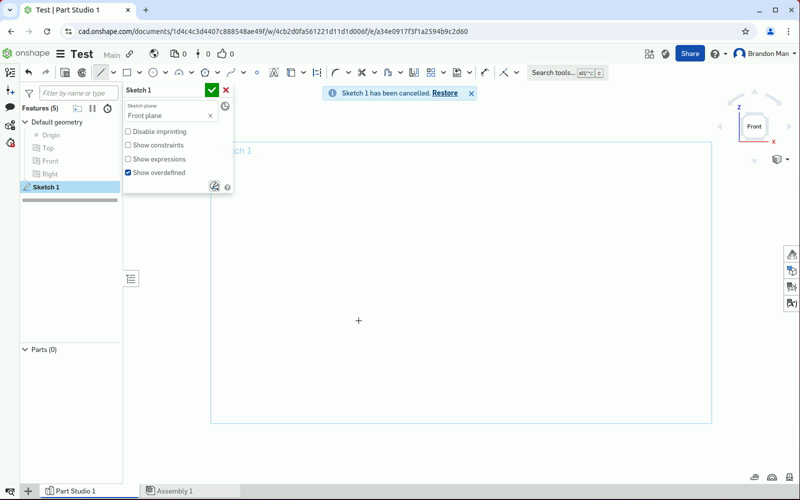
key_up(shift)
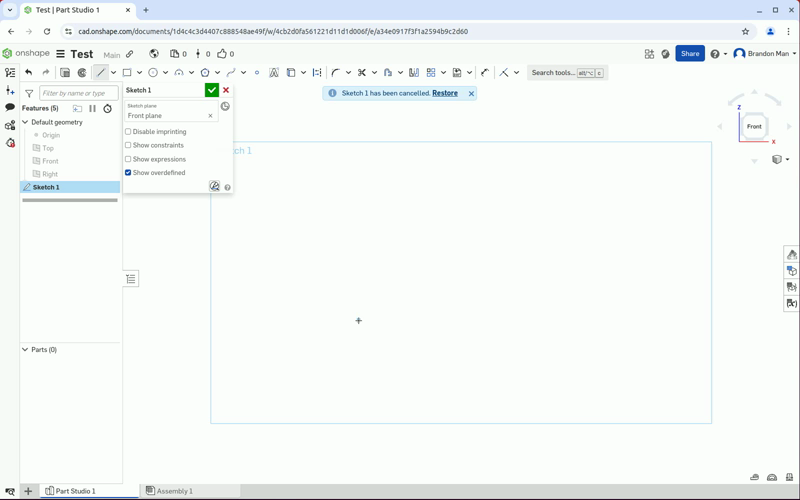
key_down(shift)
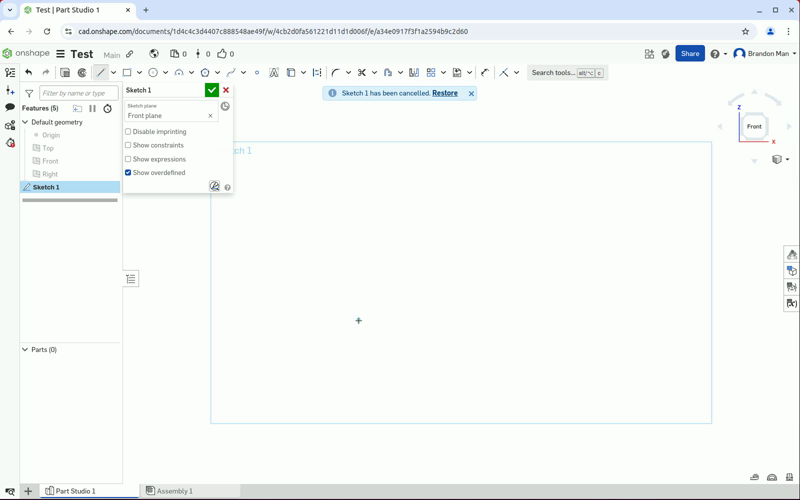
mouse_move(430, 320)
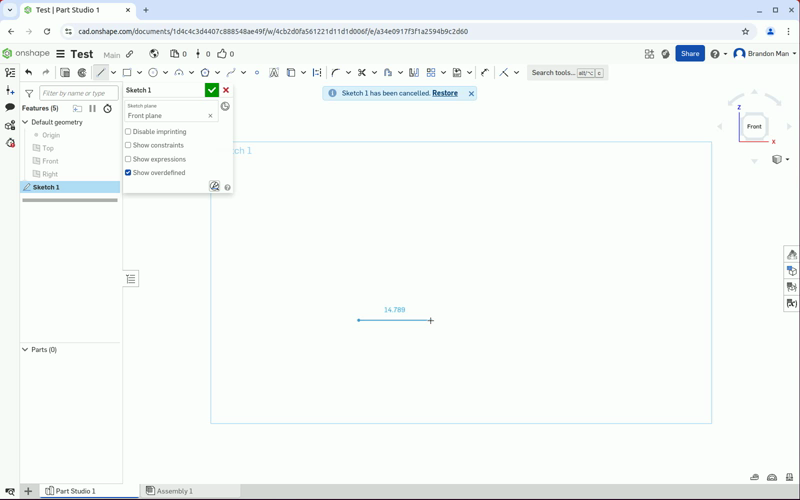
click(430, 320)
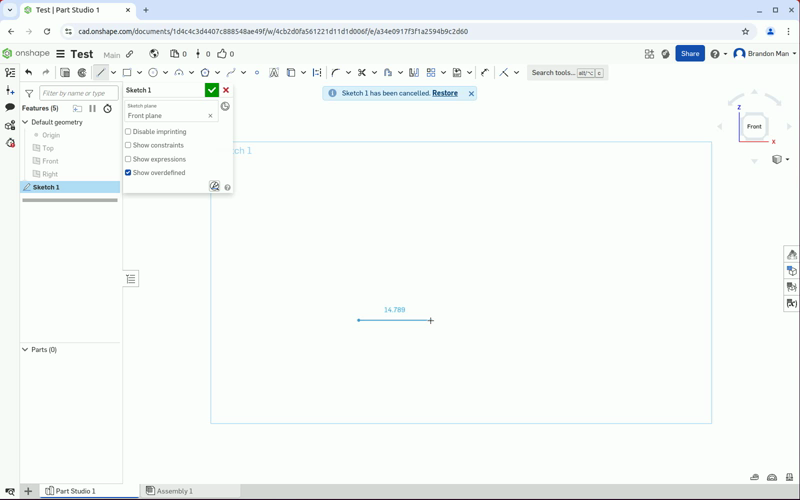
key_up(shift)
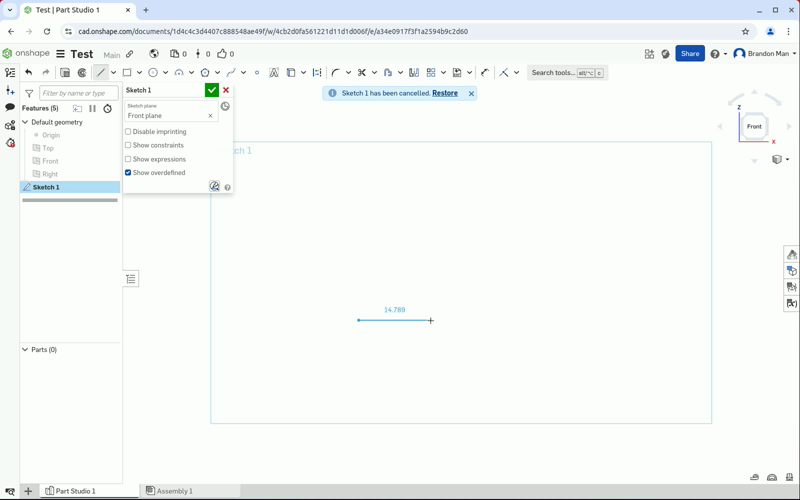
key_down(shift)
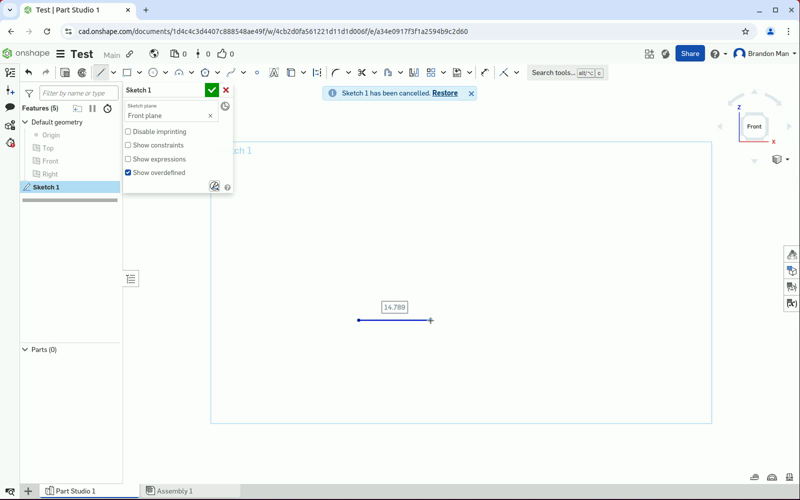
mouse_move(460, 320)
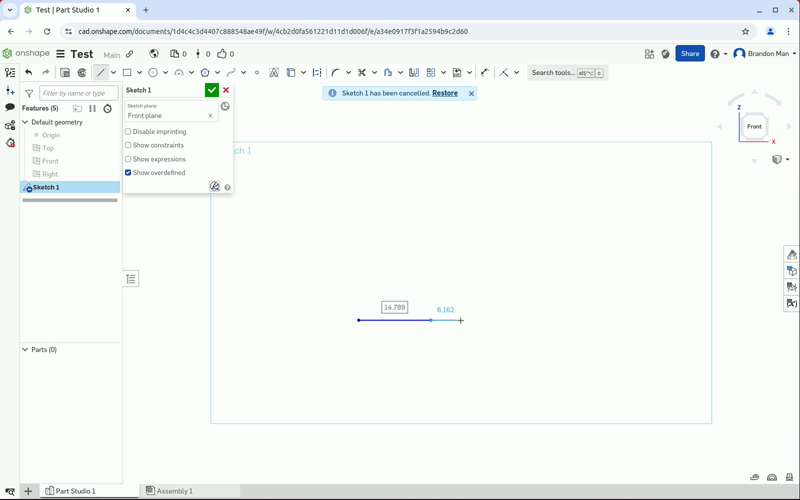
mouse_move(430, 284)
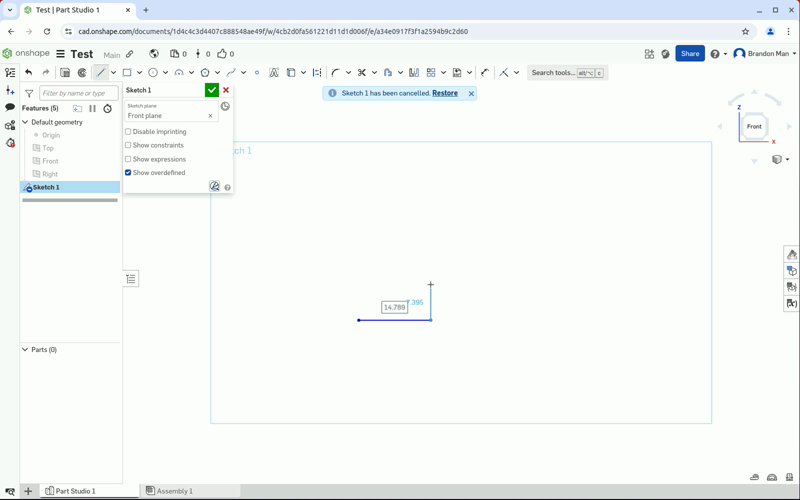
click(430, 284)
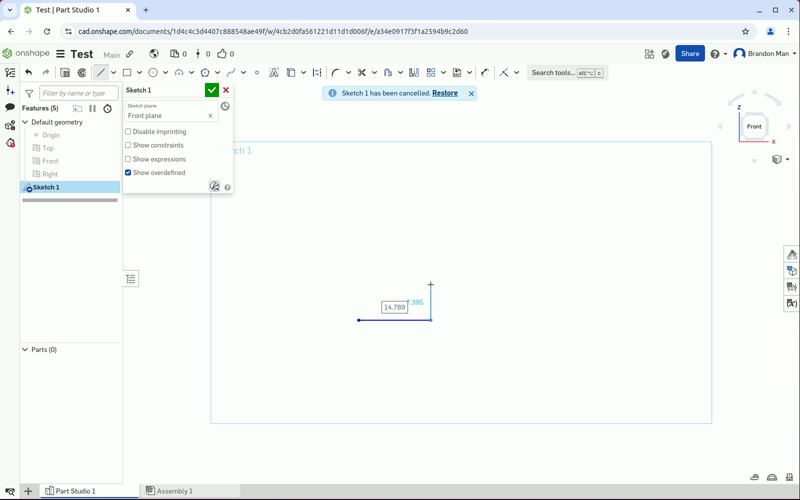
key_up(shift)
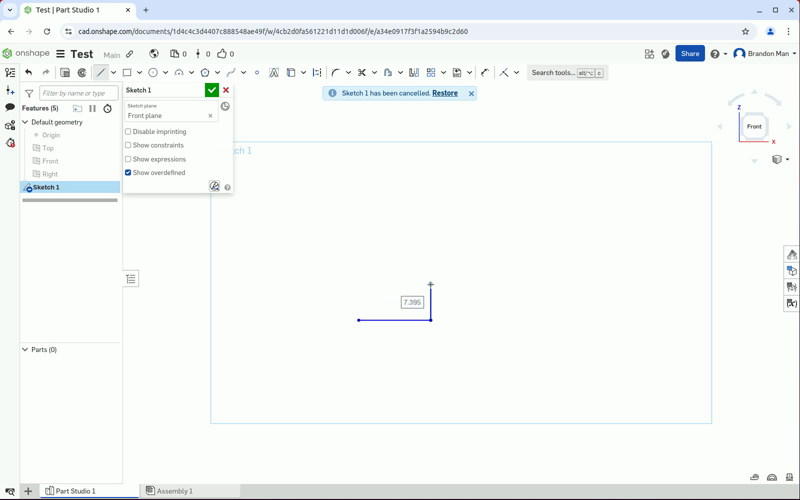
key_down(shift)
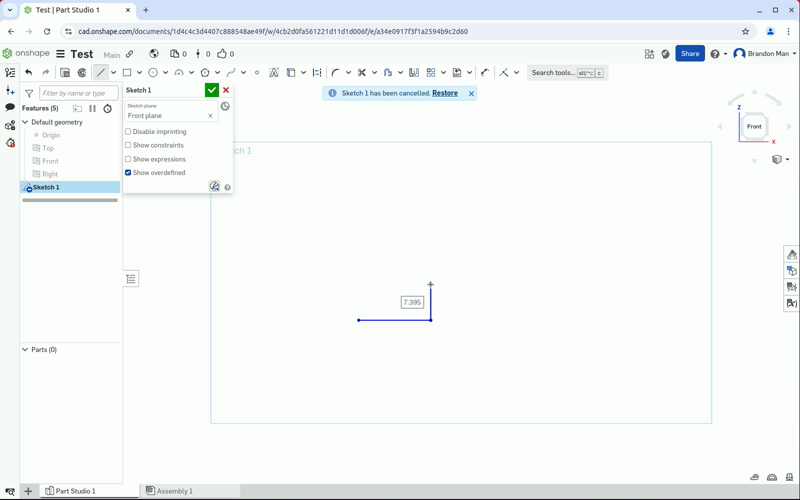
mouse_move(501, 284)
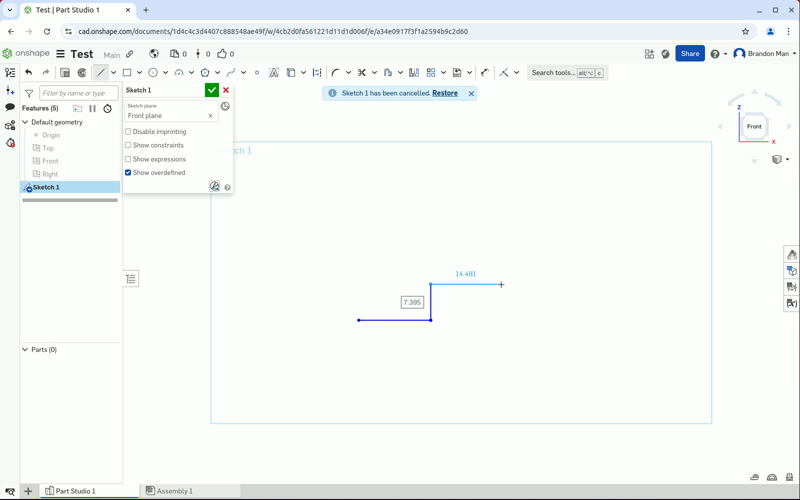
click(501, 284)
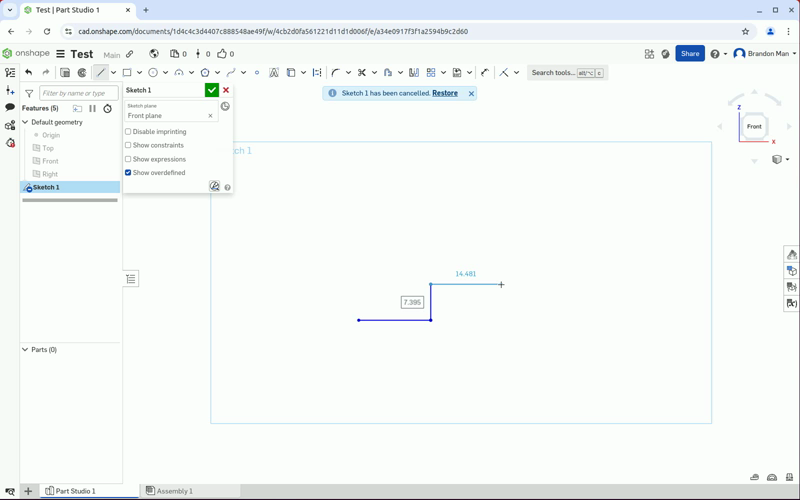
key_up(shift)
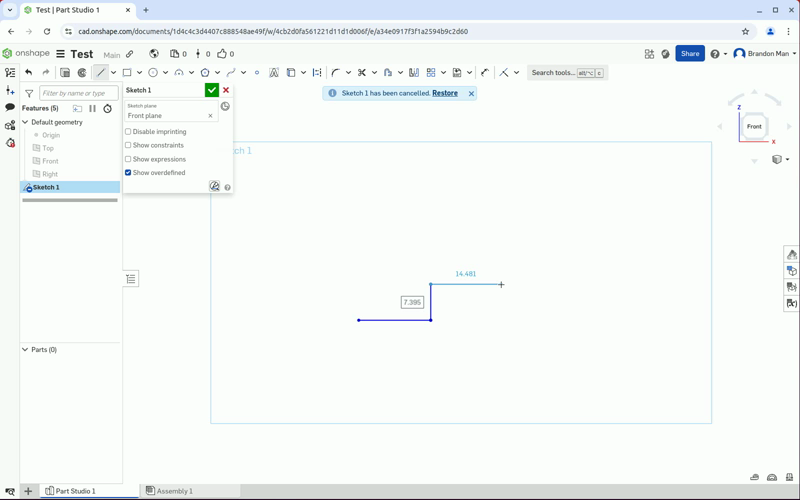
key_down(shift)
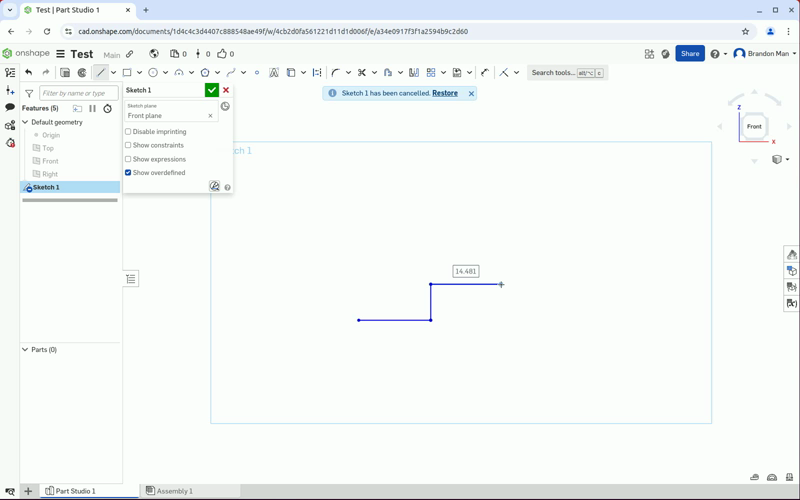
mouse_move(531, 284)
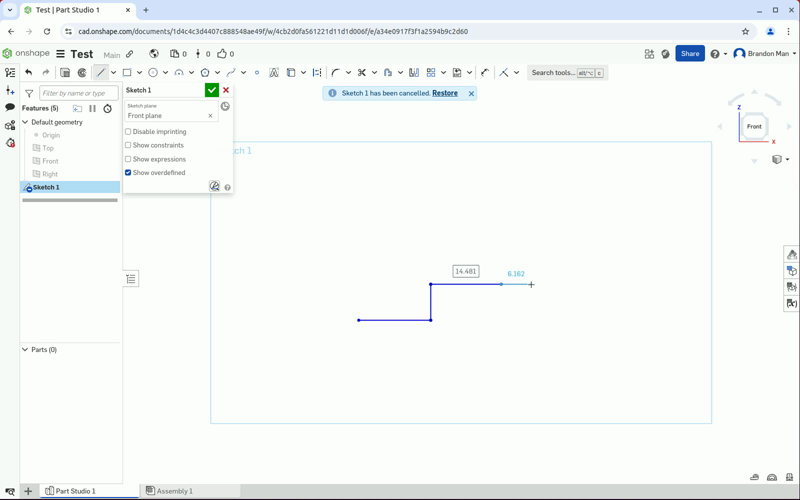
mouse_move(501, 248)
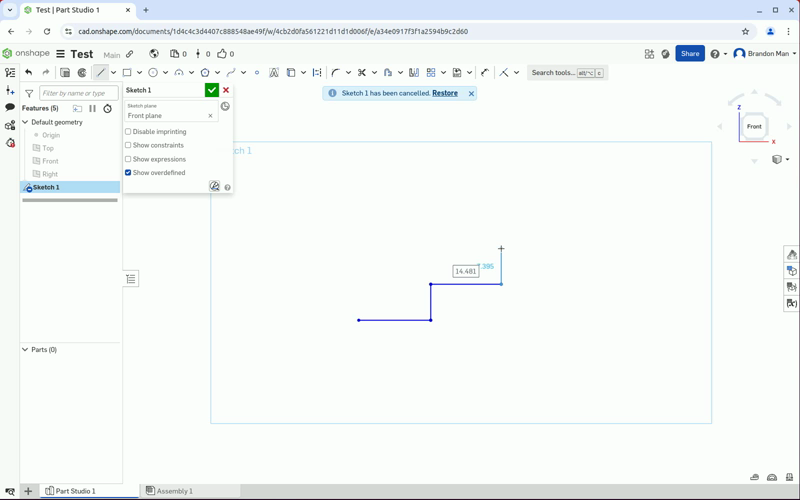
click(501, 248)
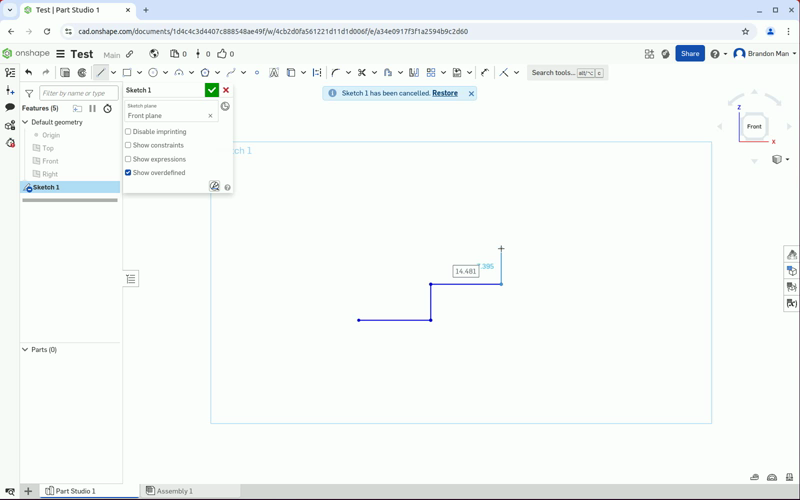
key_up(shift)
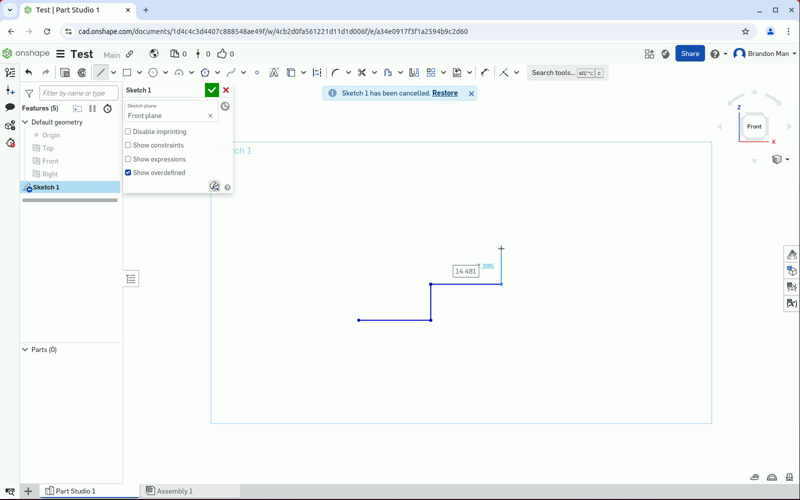
key_down(shift)
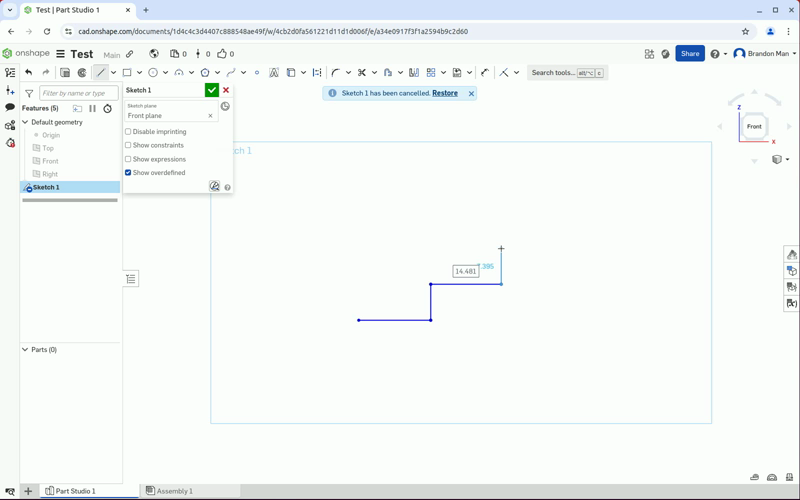
mouse_move(358, 248)
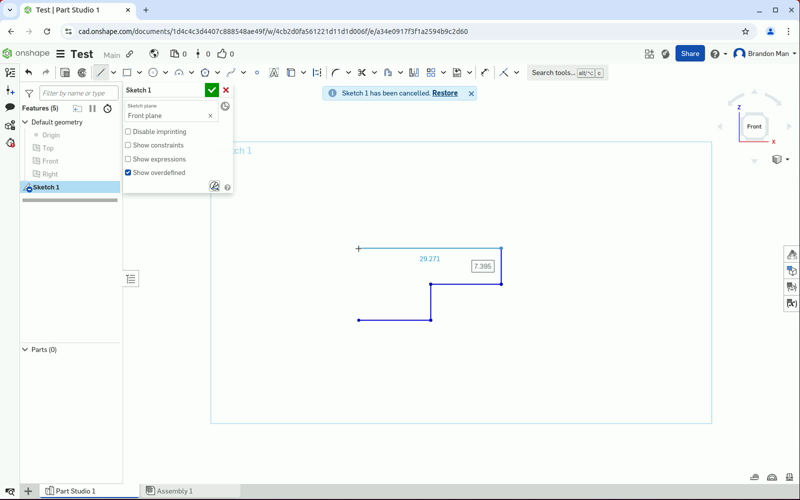
click(358, 248)
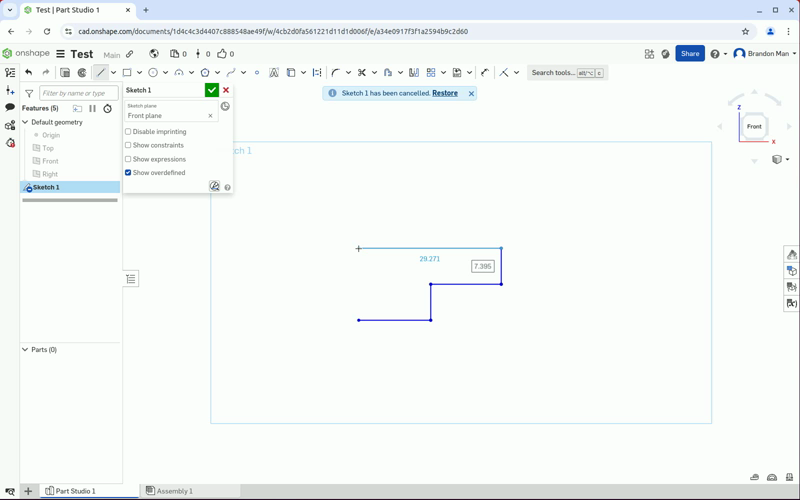
key_up(shift)
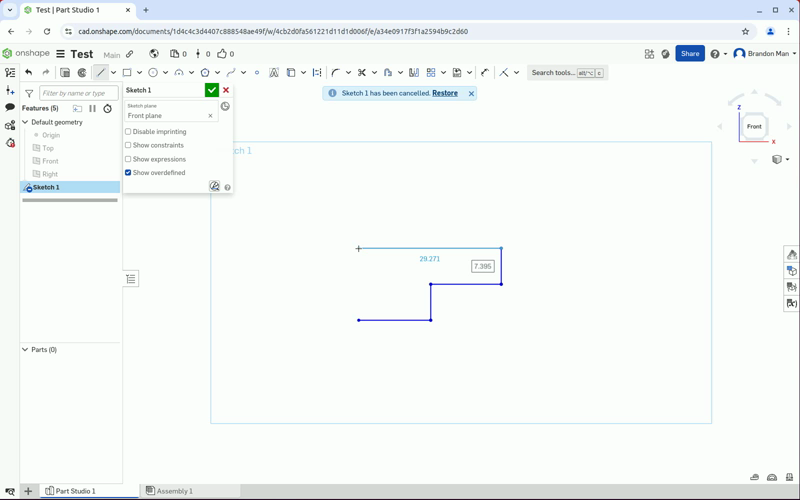
key_down(shift)
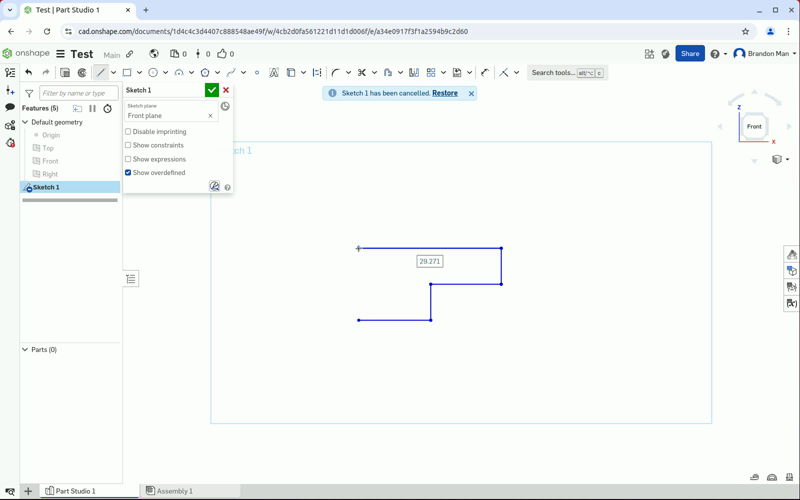
mouse_move(358, 320)
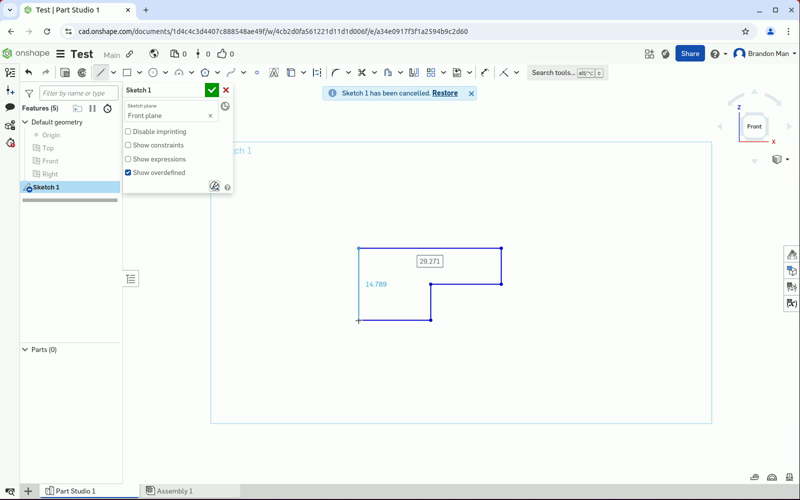
key_up(shift)
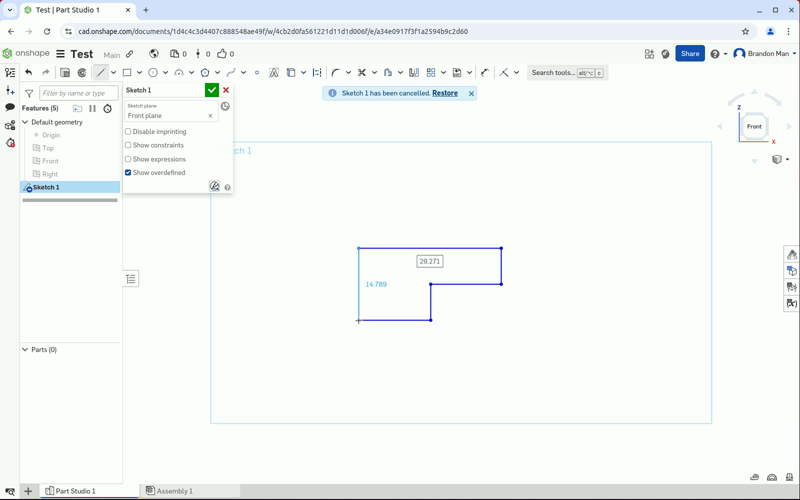
click(358, 320)
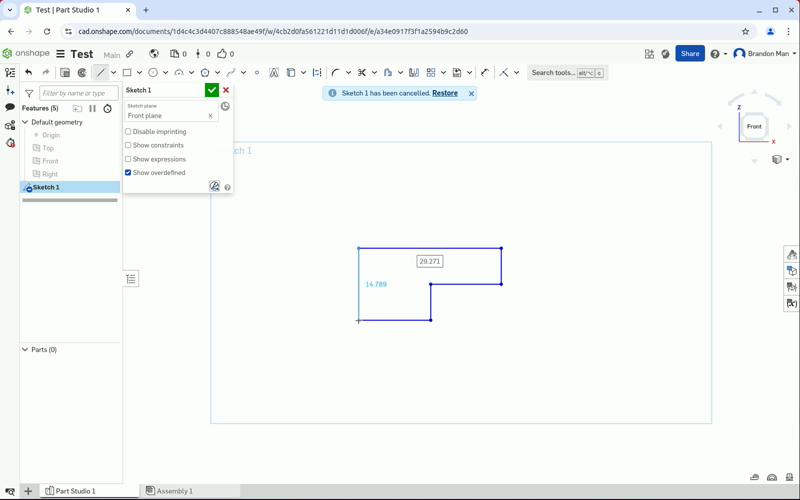
key(esc)
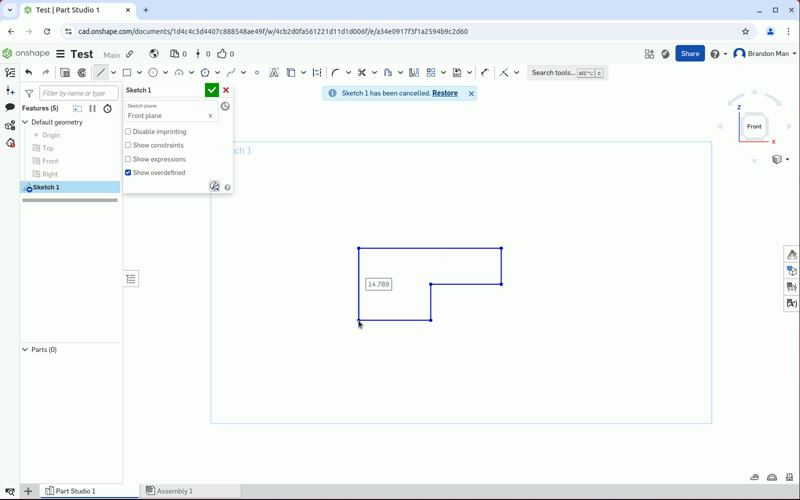
mouse_move(398, 281)
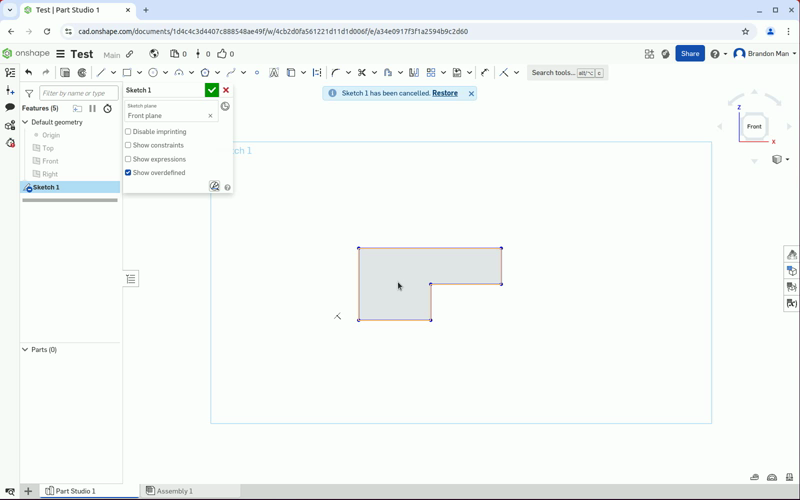
click(398, 281)
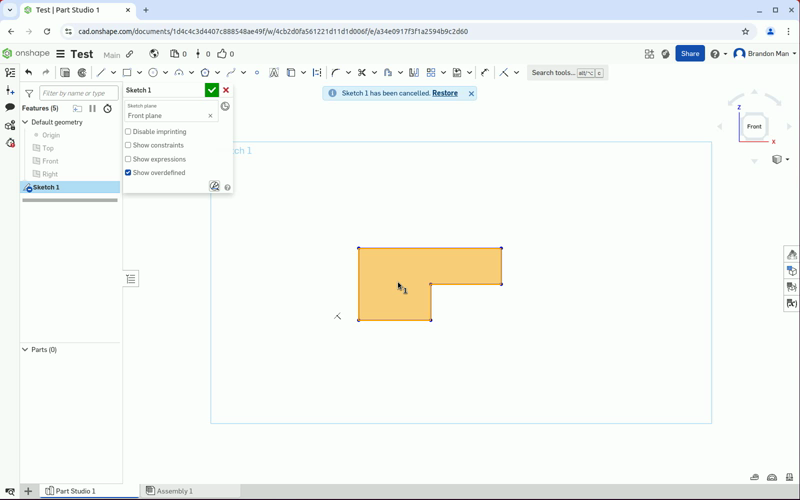
mouse_move(73, 352)
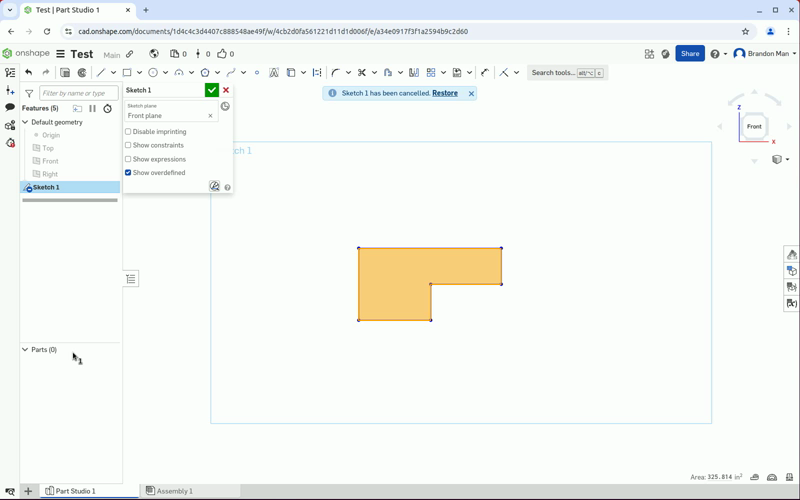
key(shift+y)
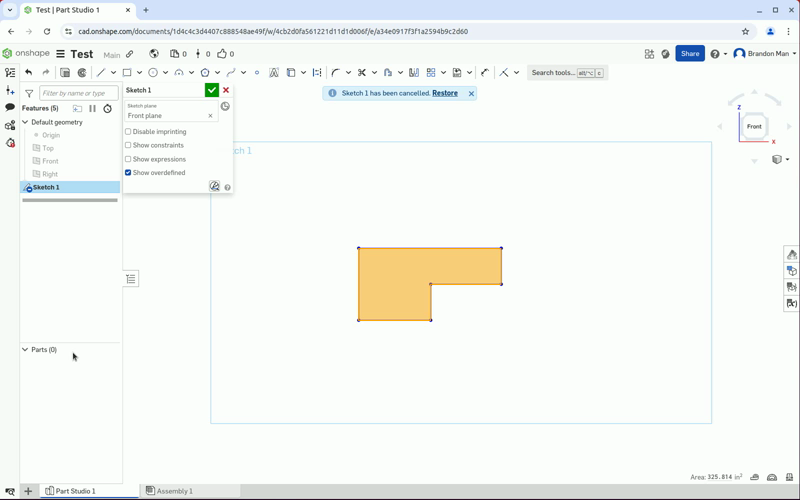
key(shift+e)
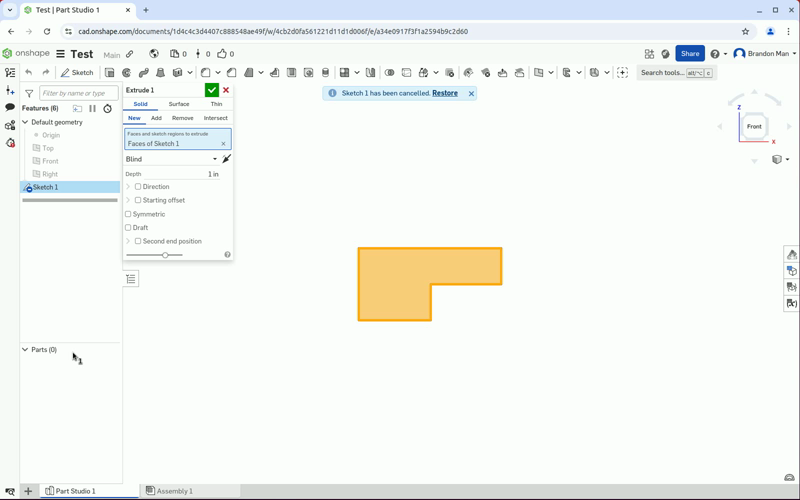
mouse_move(143, 106)
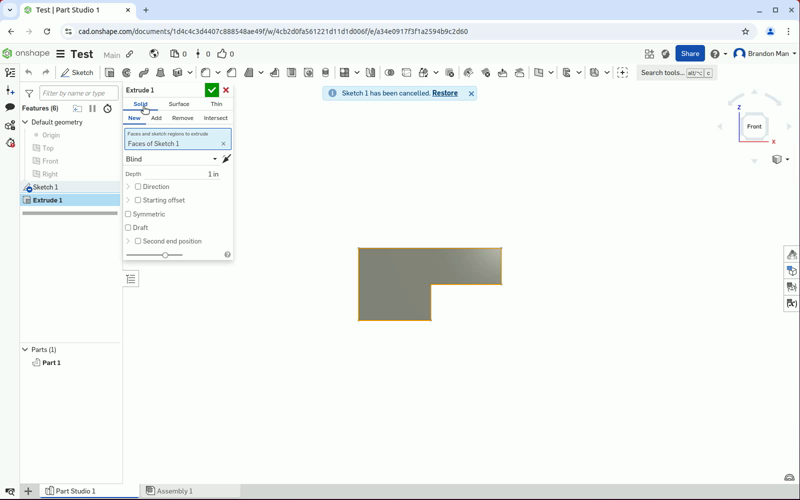
click(143, 106)
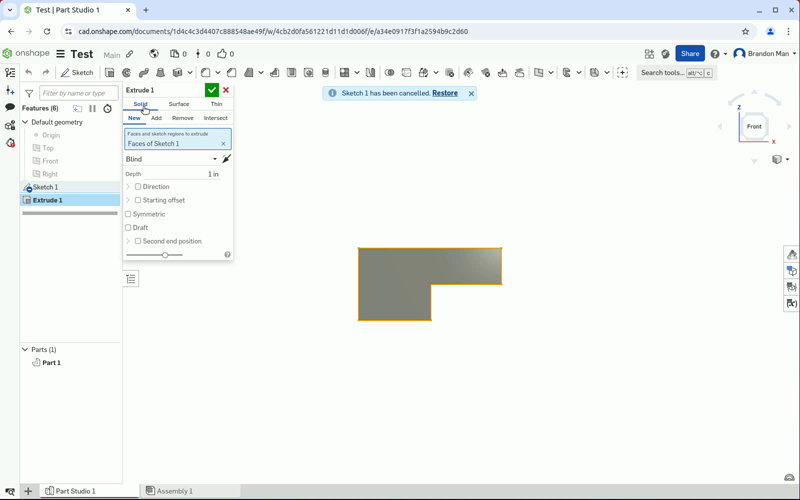
mouse_move(137, 120)
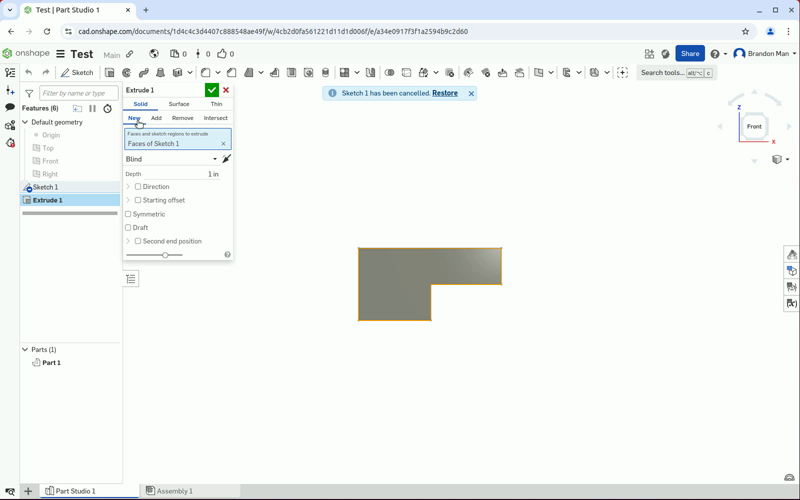
click(137, 120)
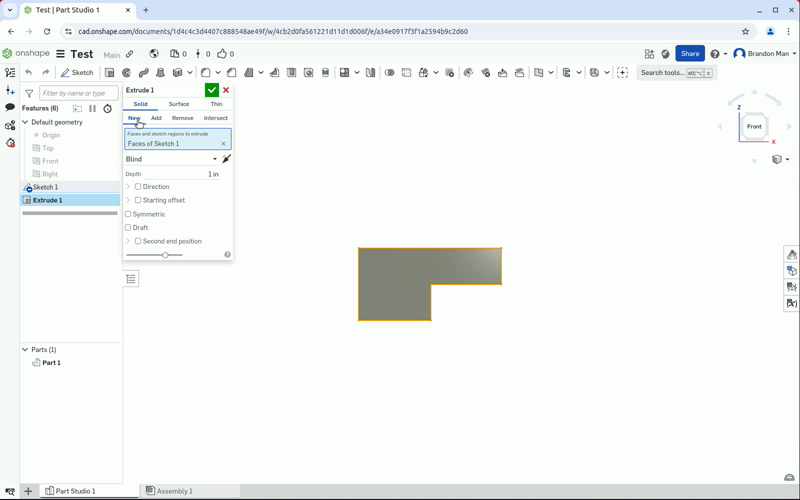
key(tab, 4)
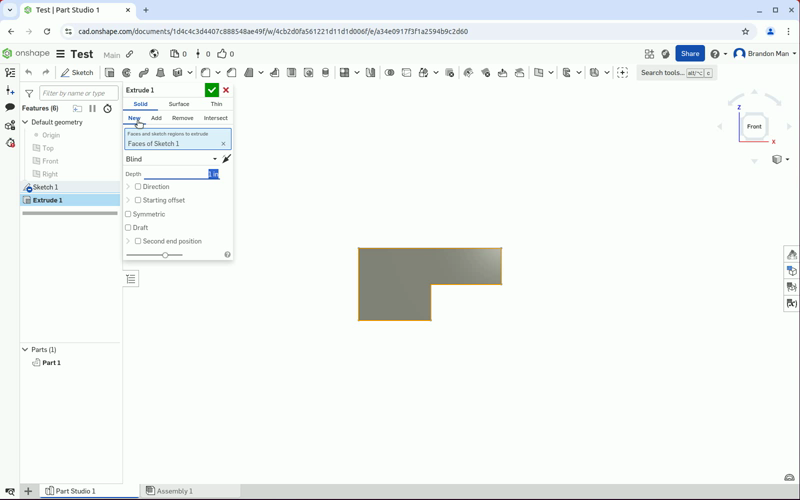
text(21.905)
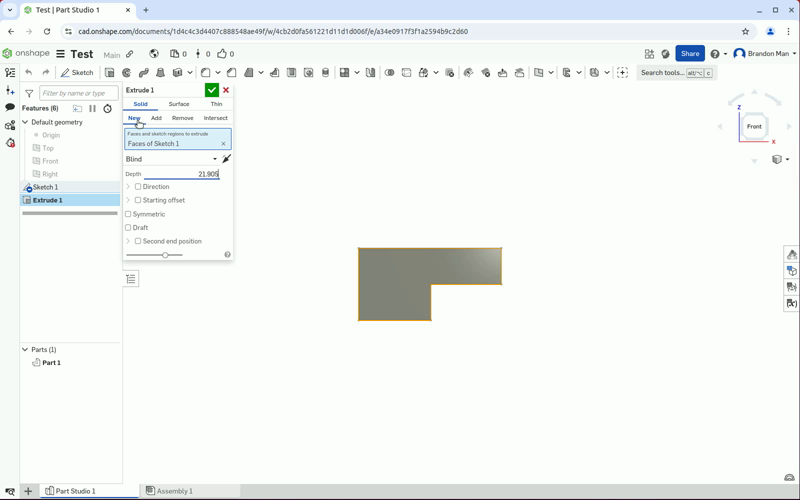
key(enter)
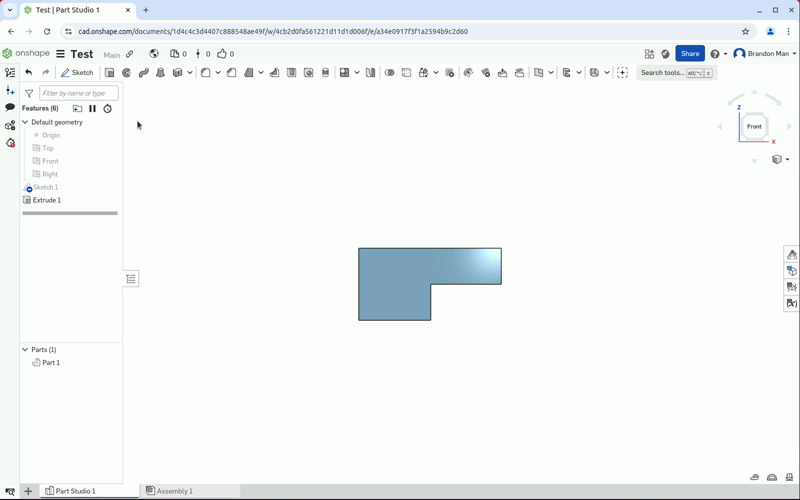
key(shift+h)
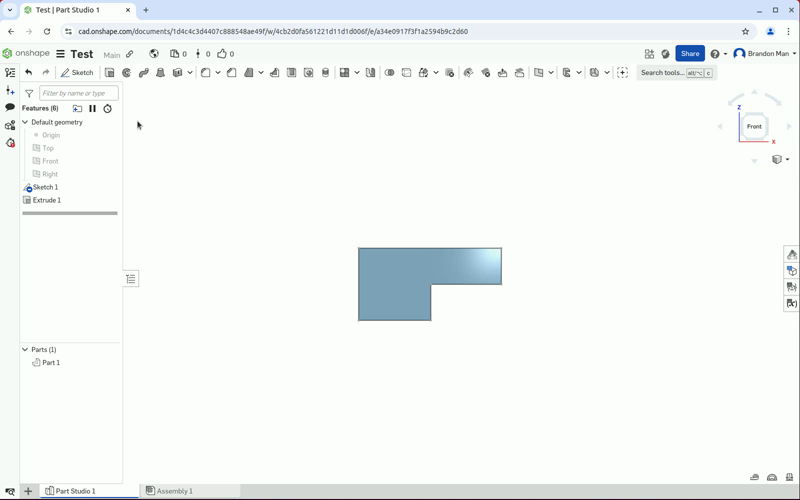
key(shift+h)
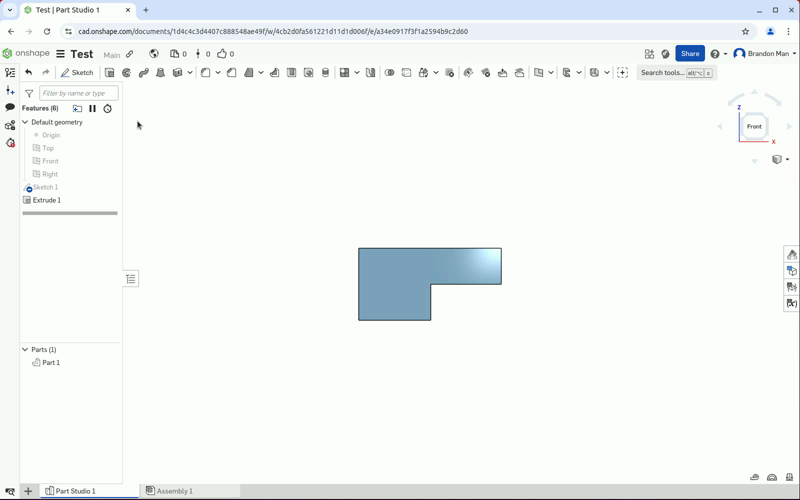
mouse_move(73, 189)
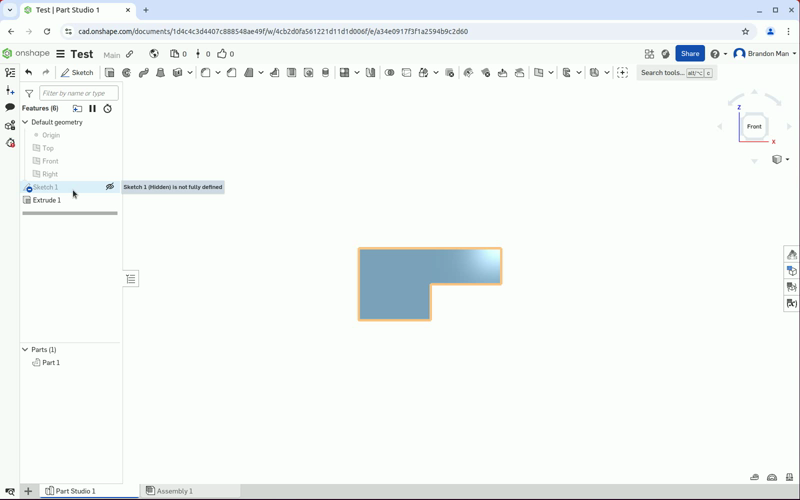
click(73, 189)
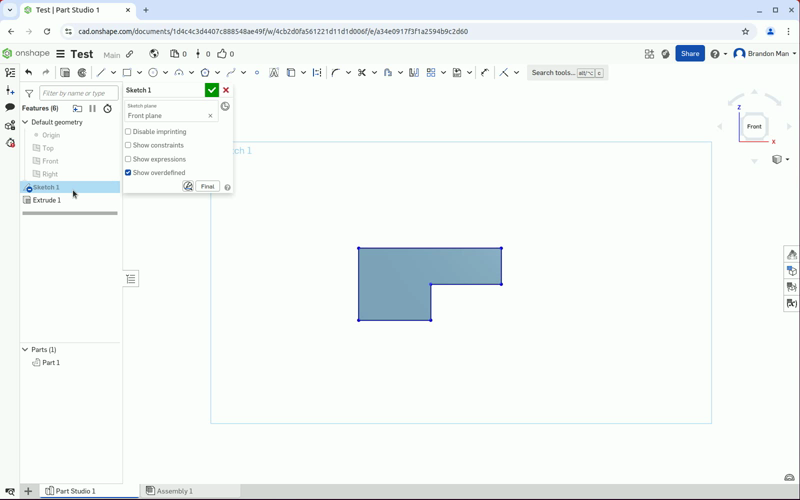
mouse_move(229, 92)
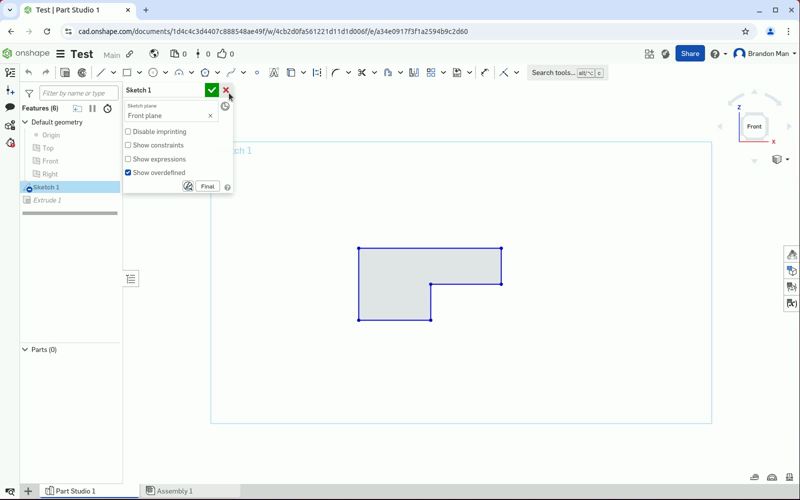
click(229, 92)
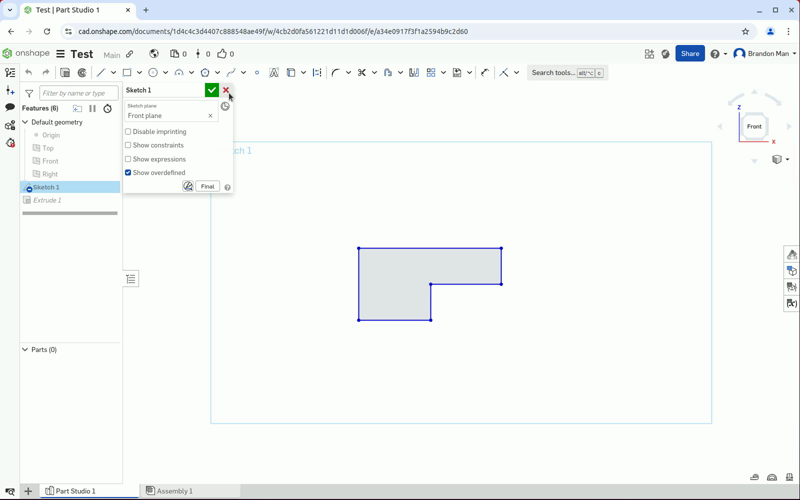
key(shift+s)
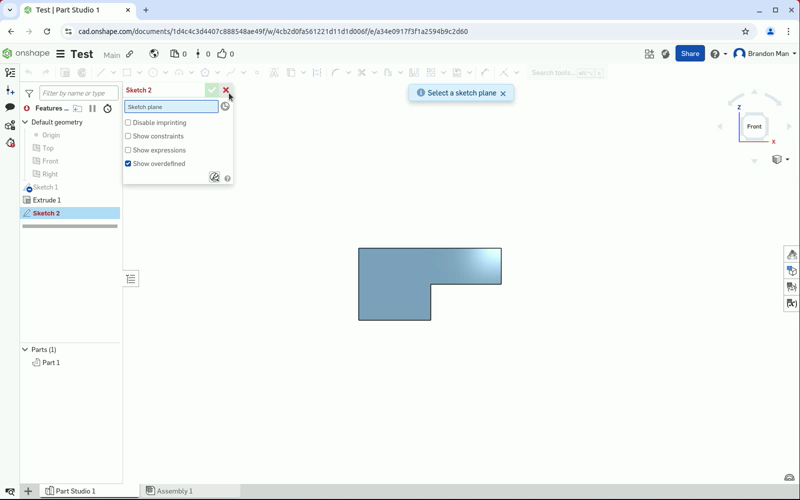
mouse_move(73, 163)
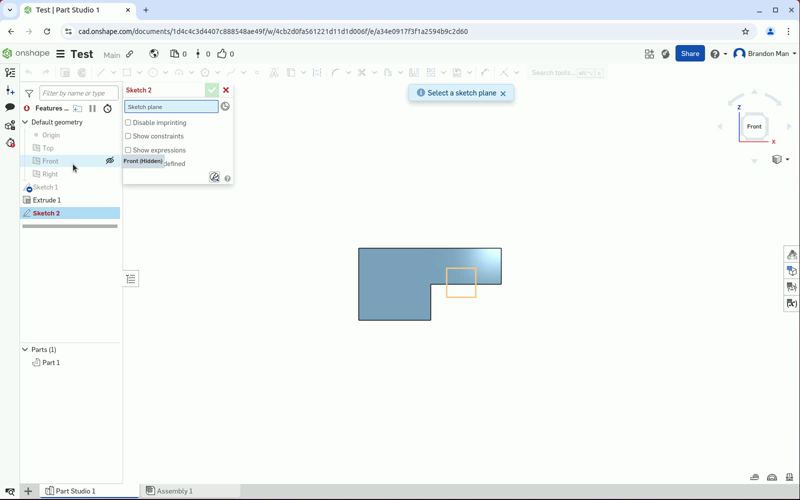
click(73, 163)
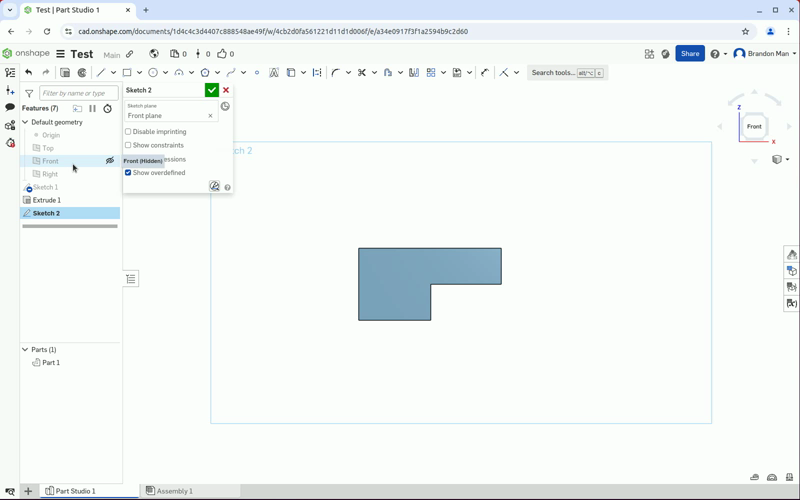
mouse_move(73, 352)
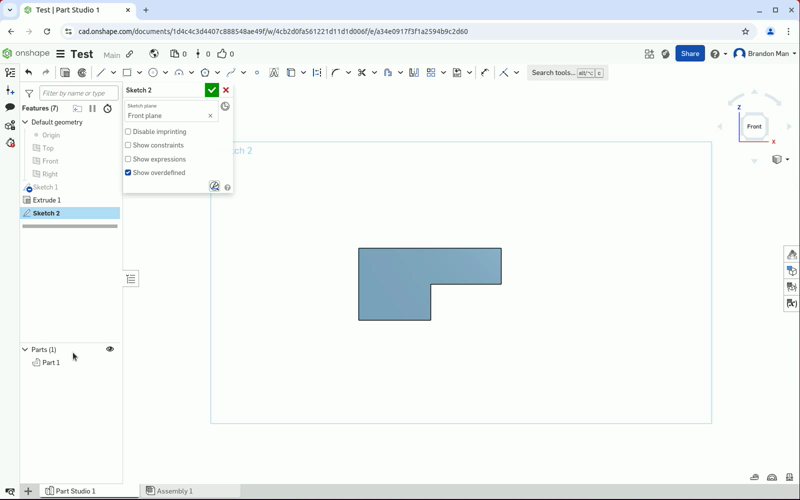
key(y)
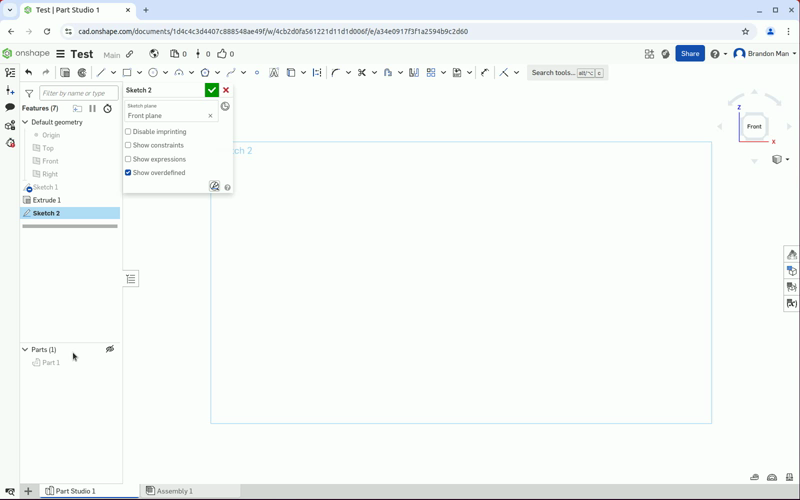
key(l)
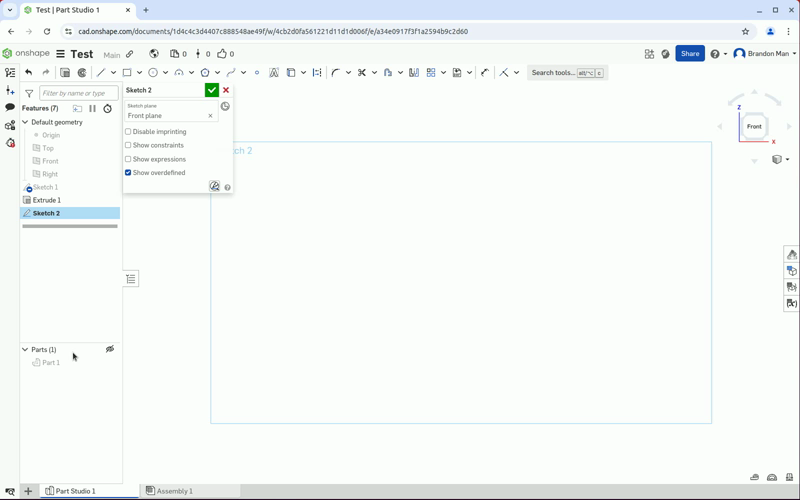
key_down(shift)
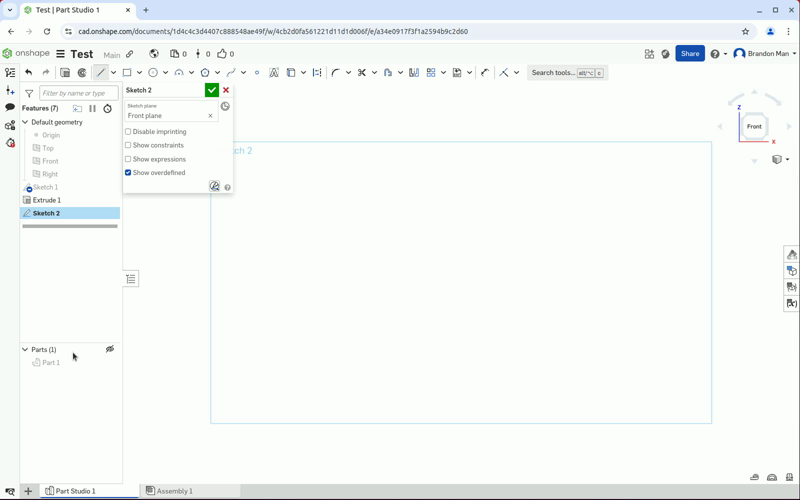
mouse_move(430, 320)
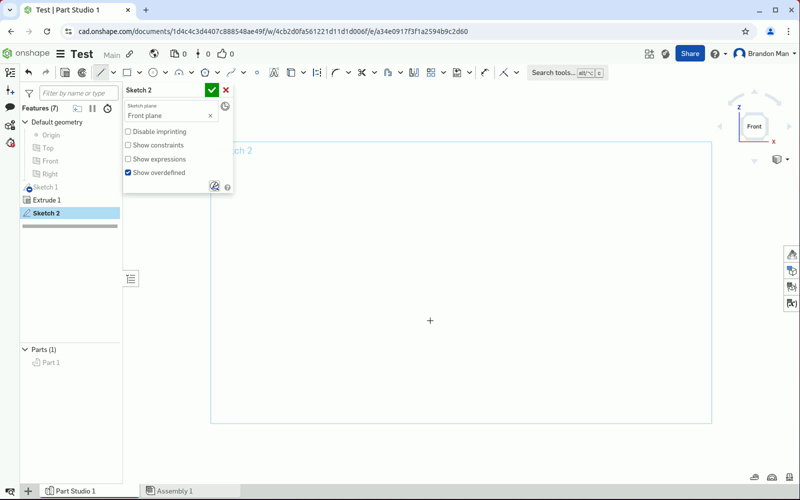
click(430, 320)
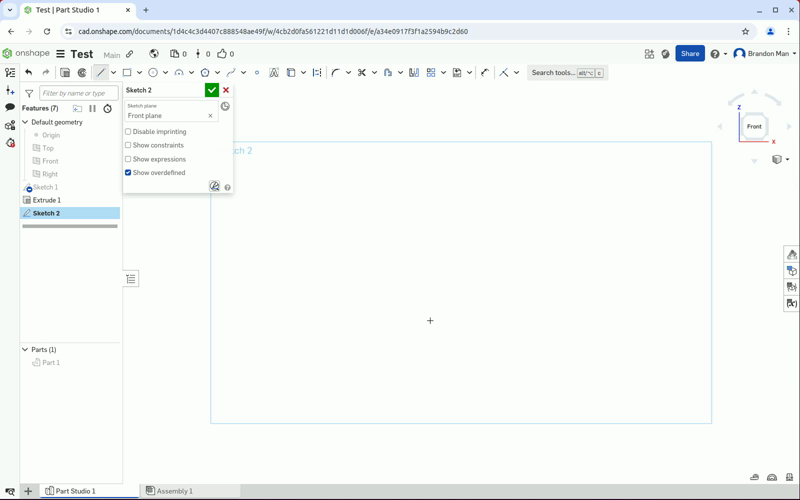
key_up(shift)
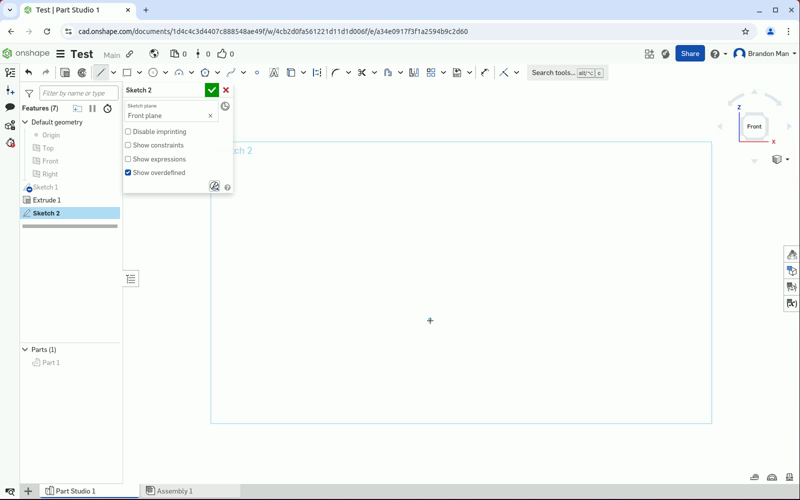
key_down(shift)
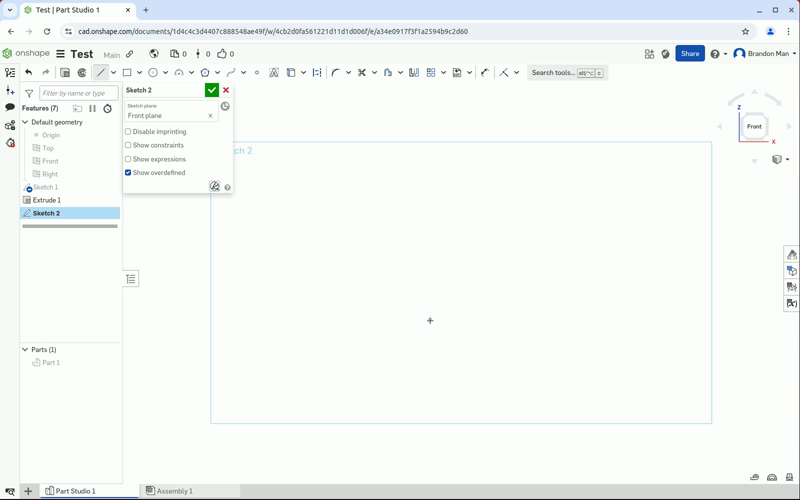
mouse_move(573, 320)
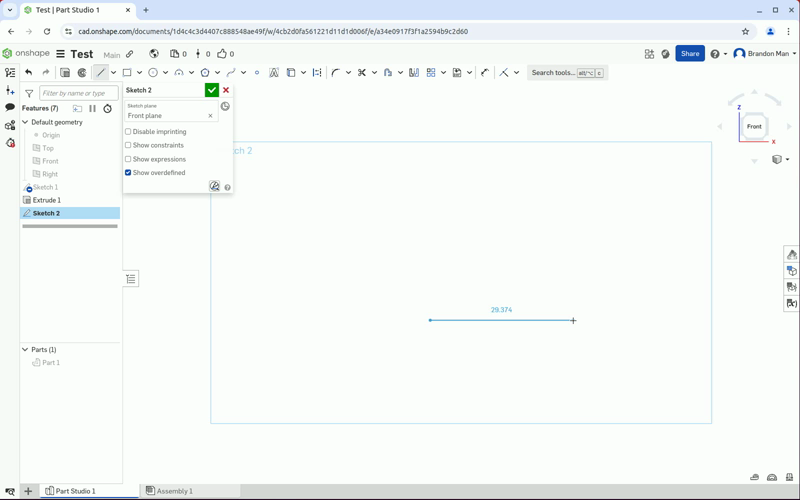
click(573, 320)
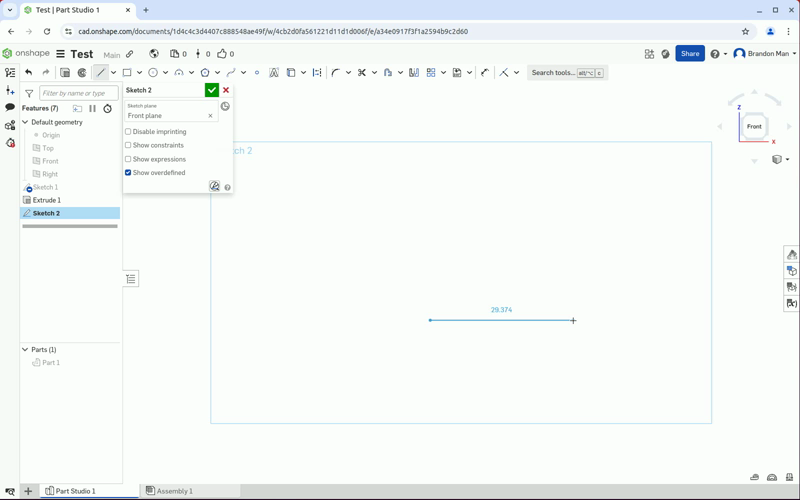
key_up(shift)
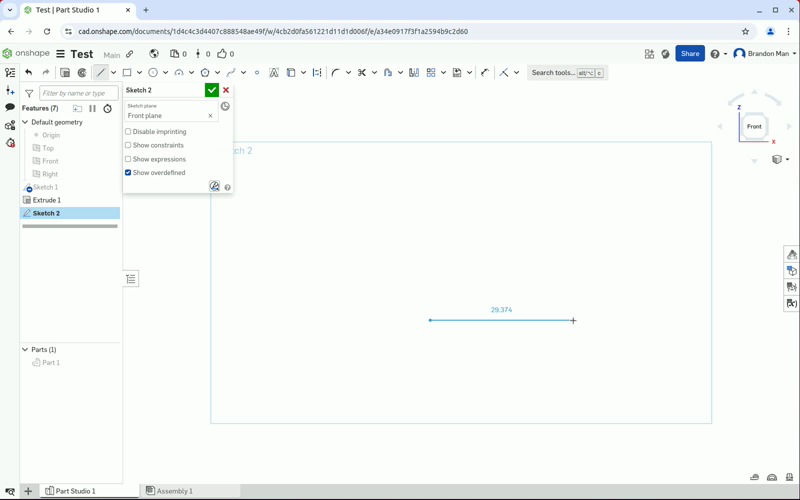
key_down(shift)
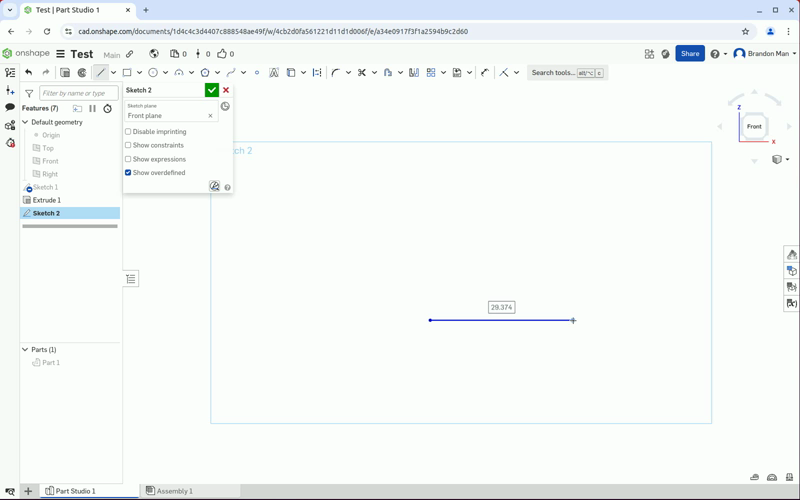
mouse_move(573, 248)
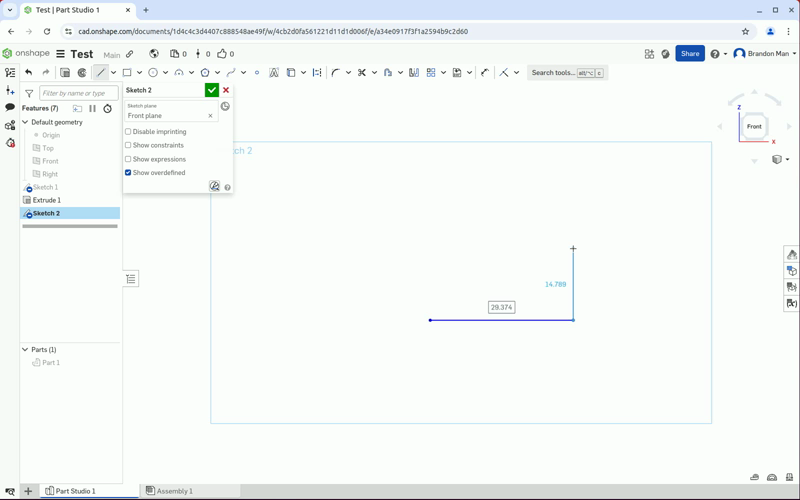
click(573, 248)
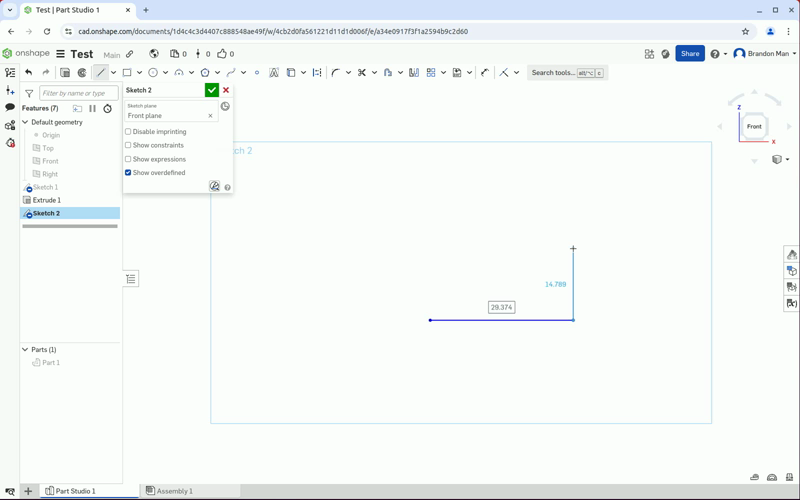
key_up(shift)
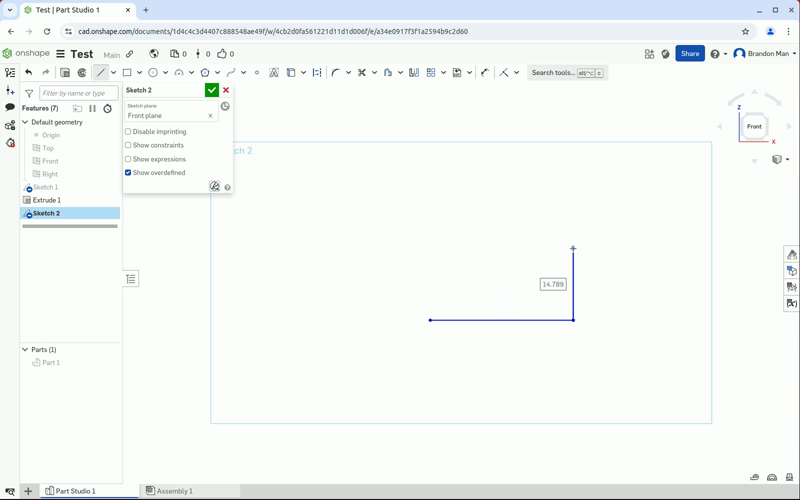
key_down(shift)
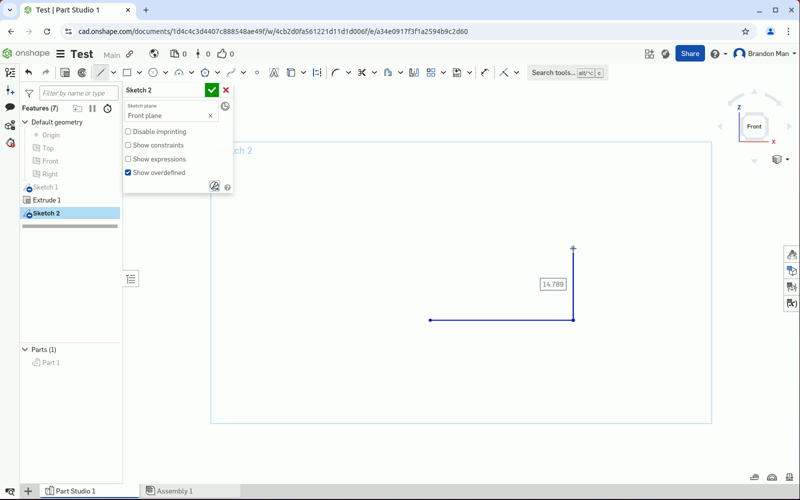
mouse_move(502, 248)
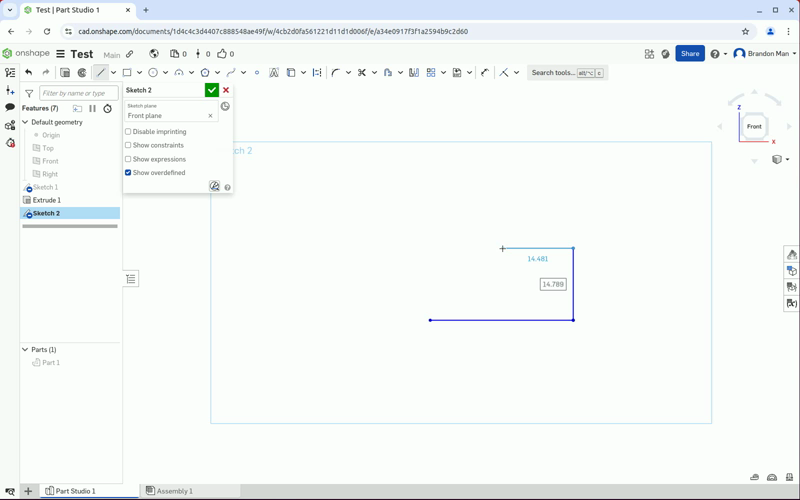
click(502, 248)
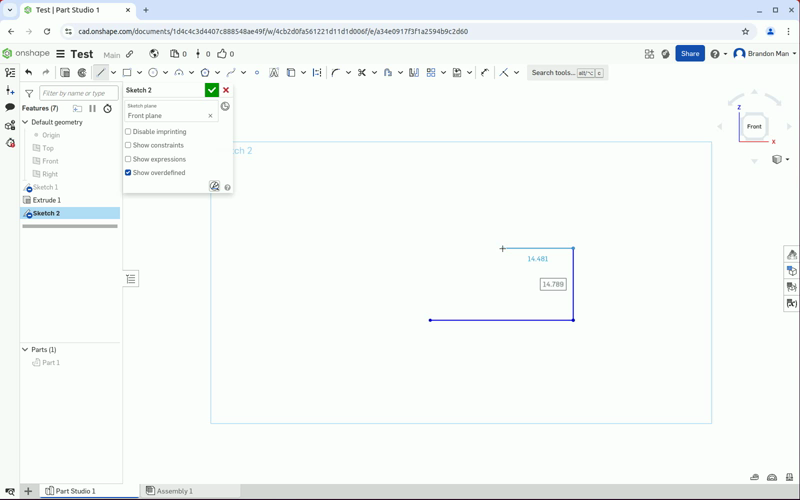
key_up(shift)
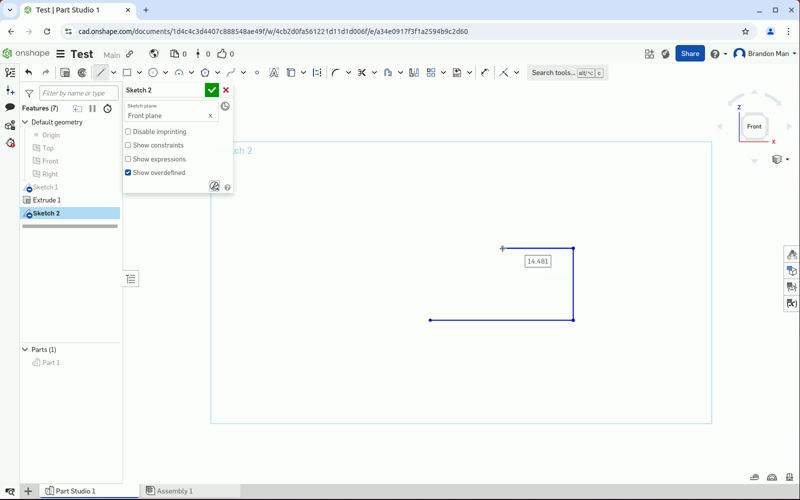
key_down(shift)
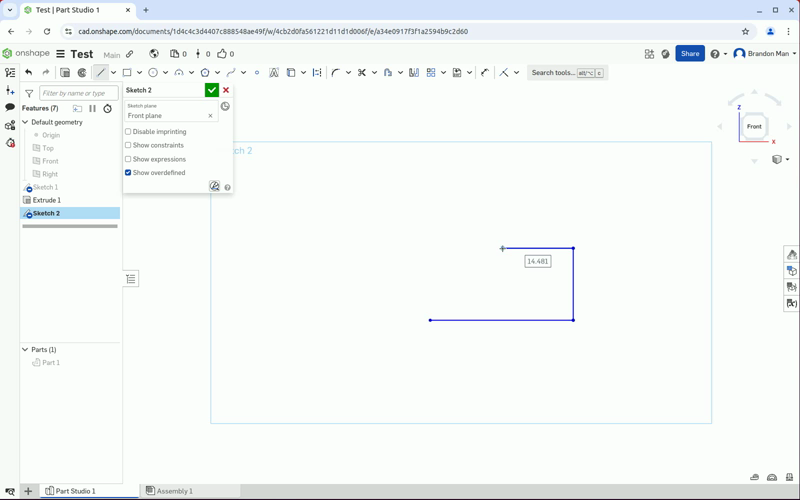
mouse_move(532, 248)
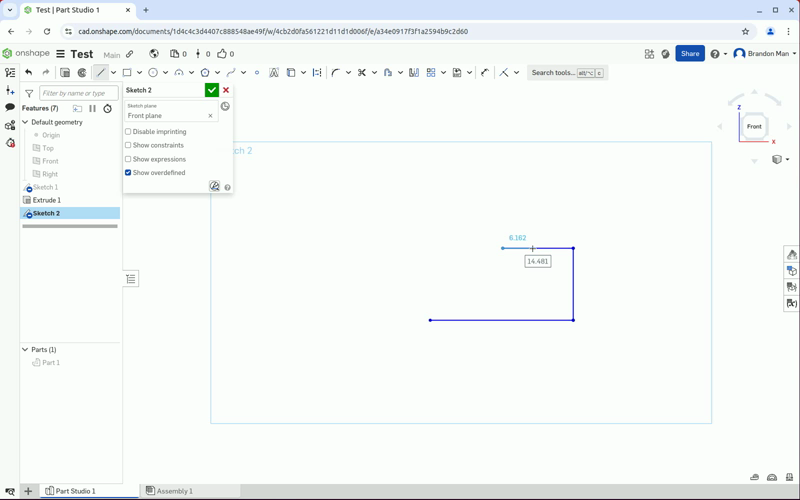
mouse_move(502, 284)
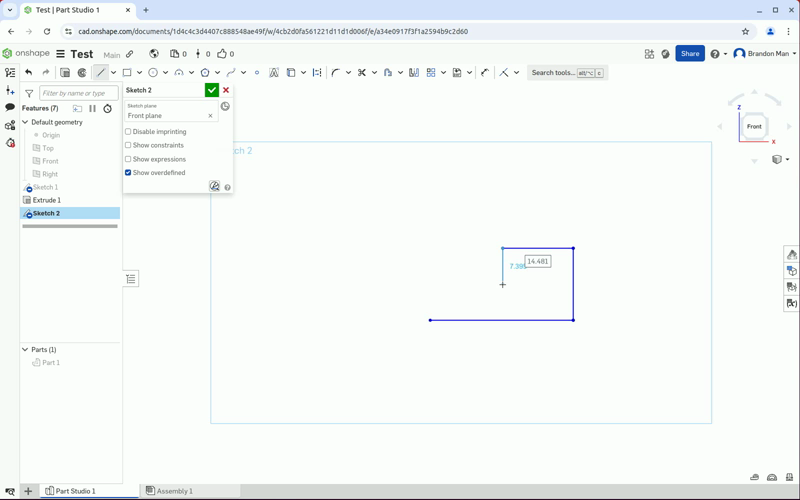
click(502, 284)
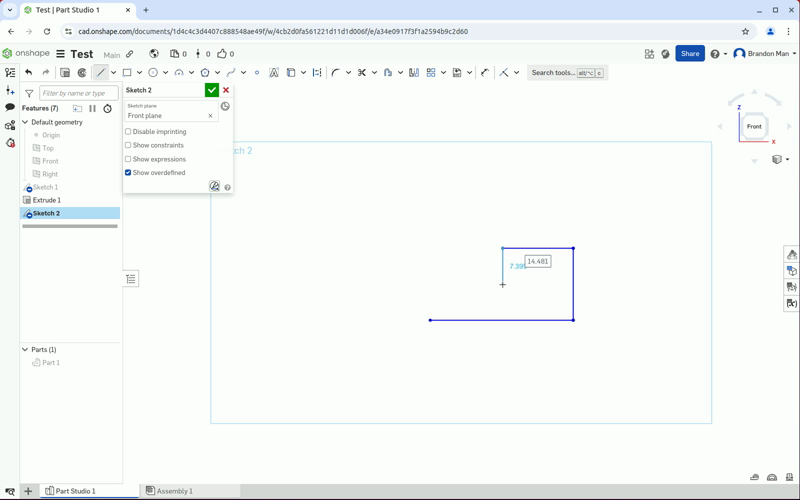
key_up(shift)
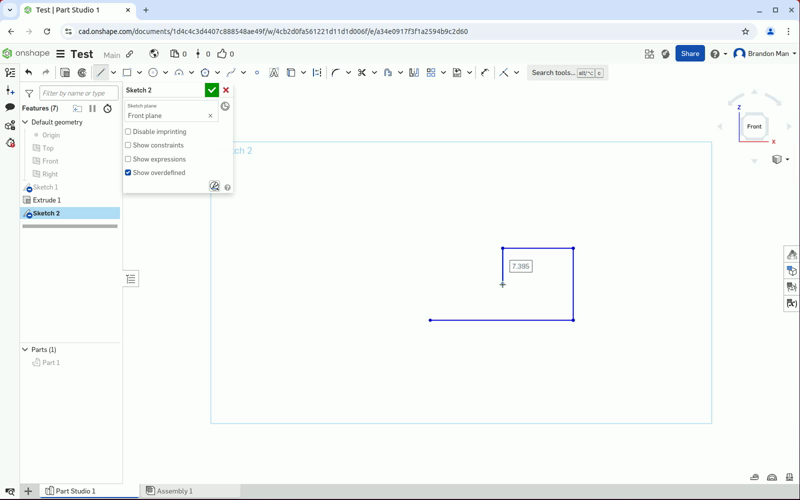
key_down(shift)
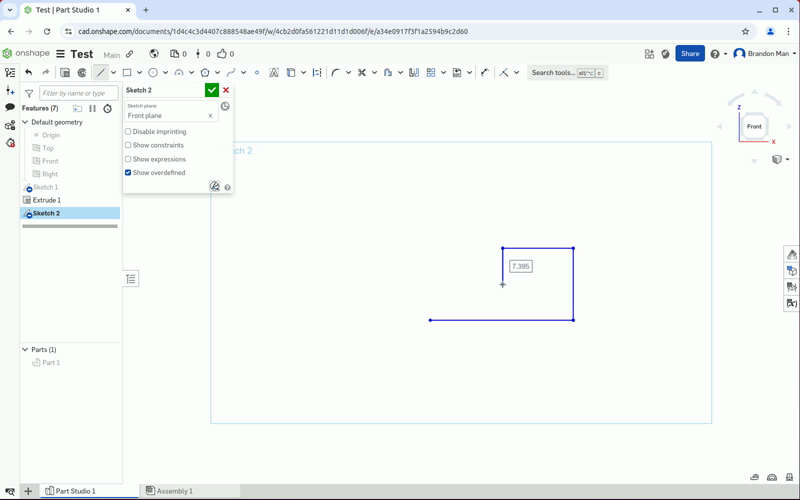
mouse_move(430, 284)
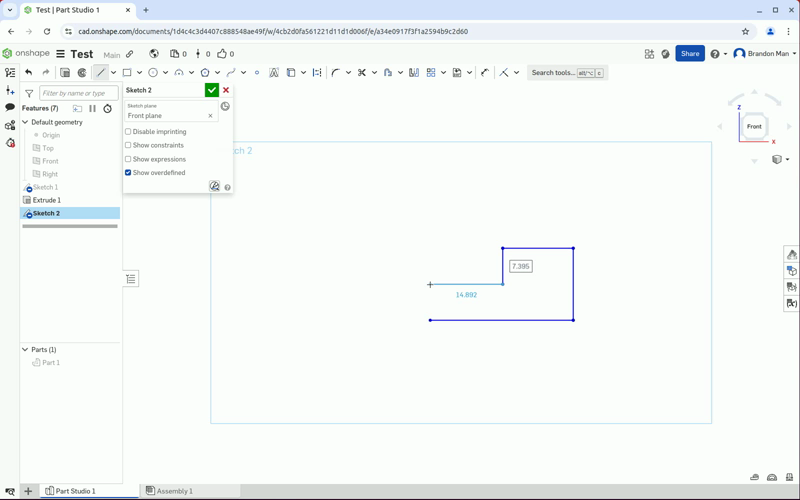
click(430, 284)
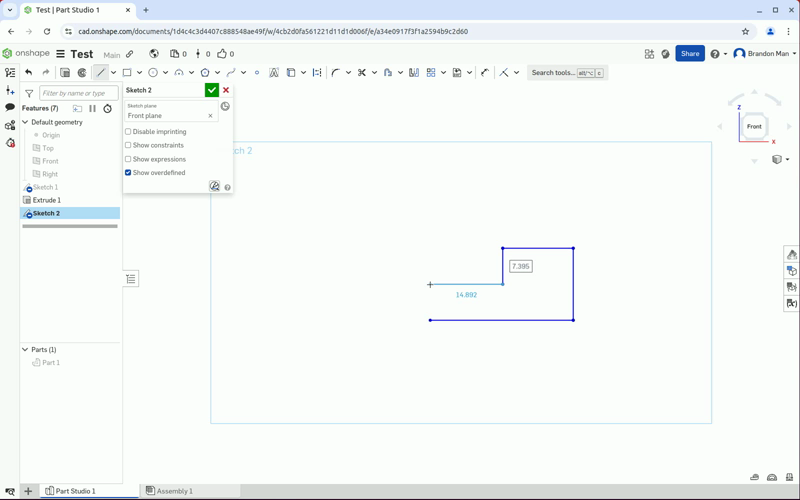
key_up(shift)
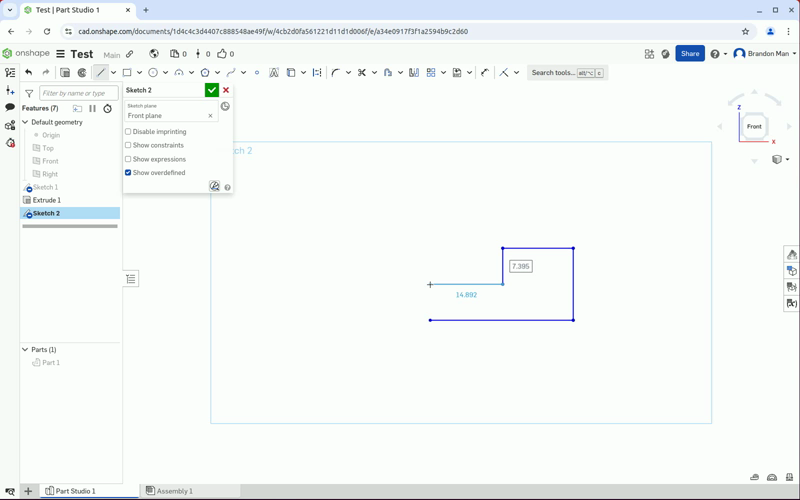
mouse_move(460, 284)
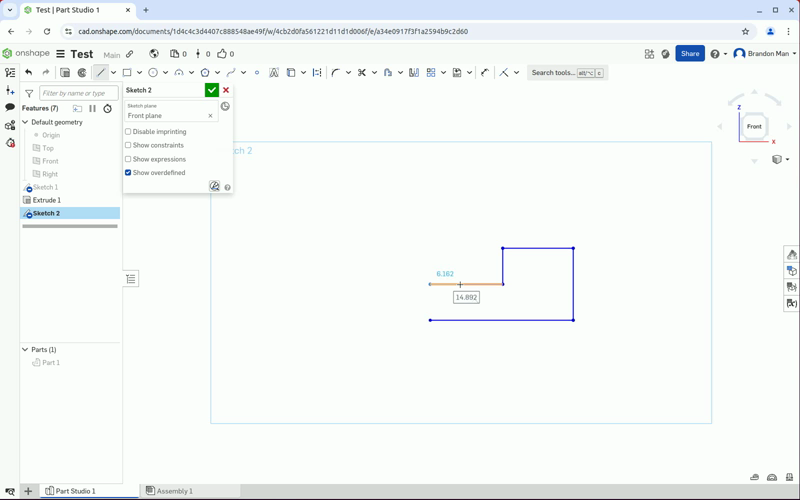
key_down(shift)
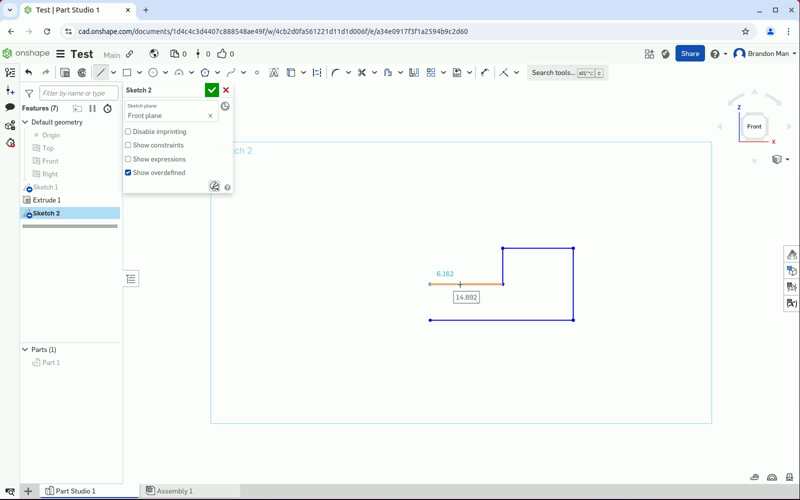
mouse_move(430, 320)
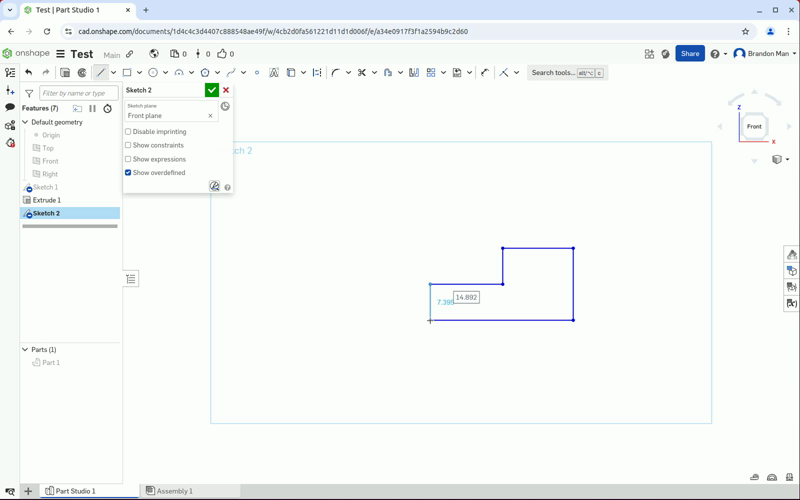
key_up(shift)
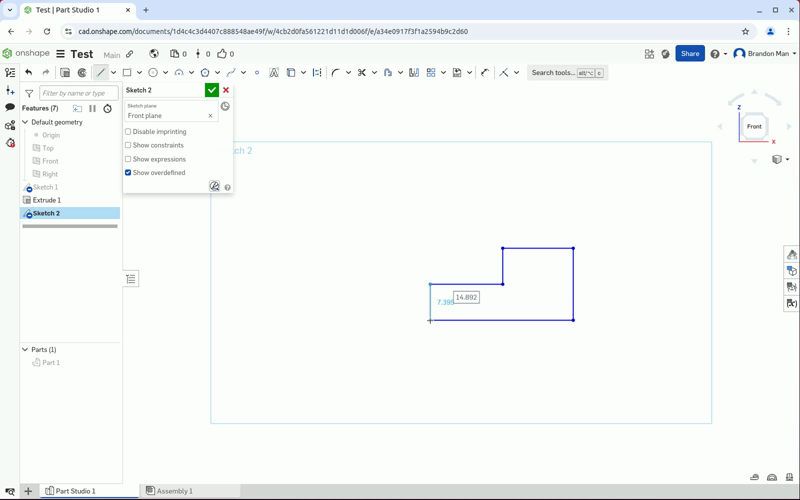
click(430, 320)
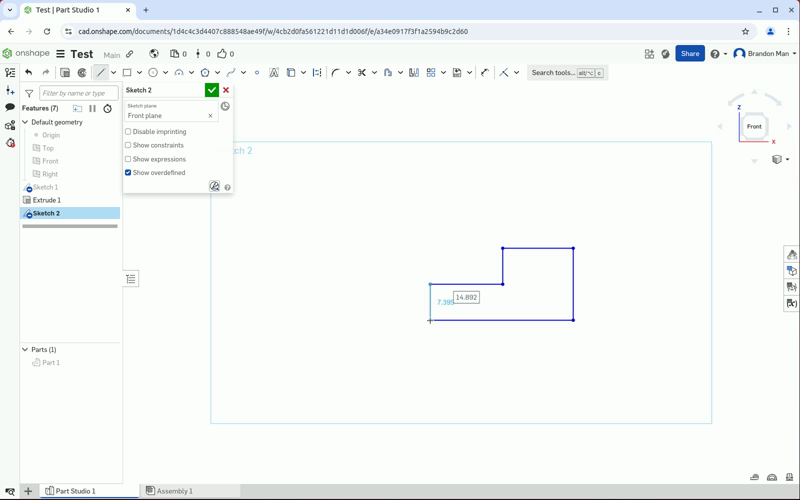
key(esc)
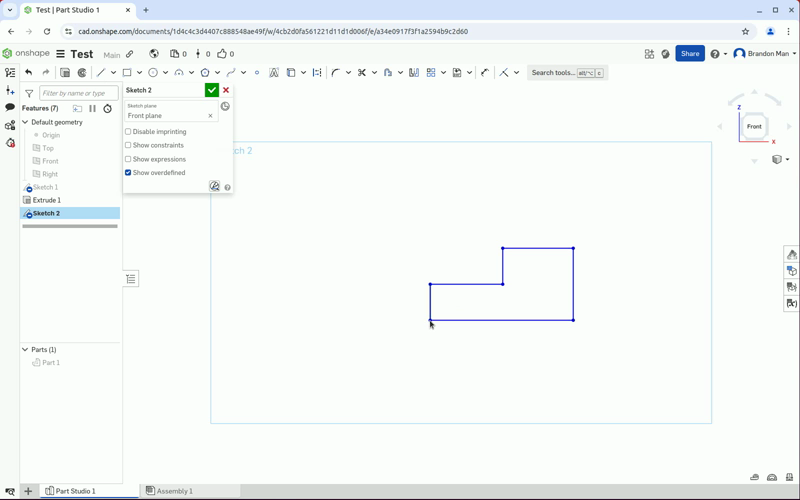
mouse_move(494, 308)
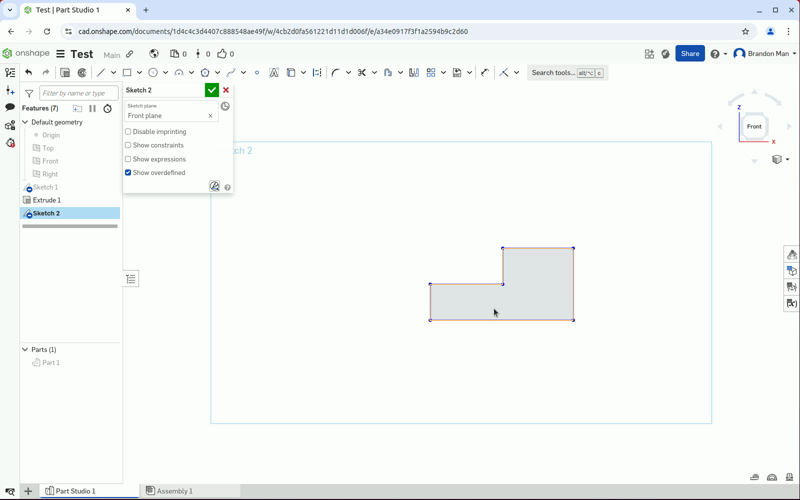
click(494, 308)
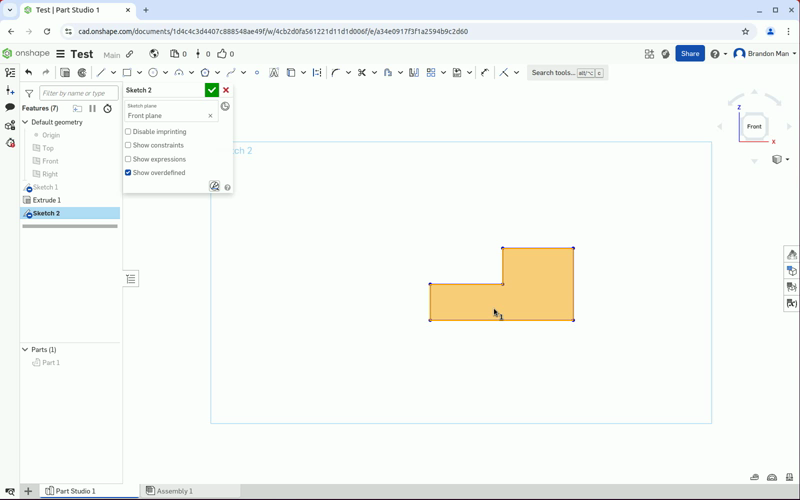
mouse_move(73, 352)
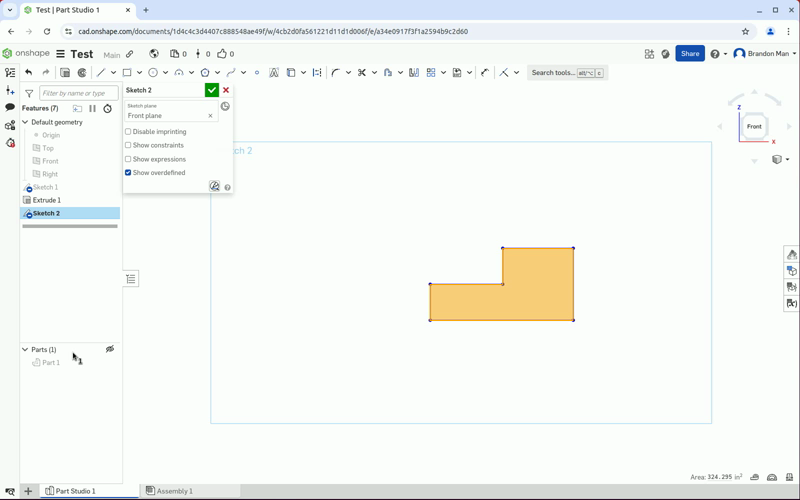
key(shift+y)
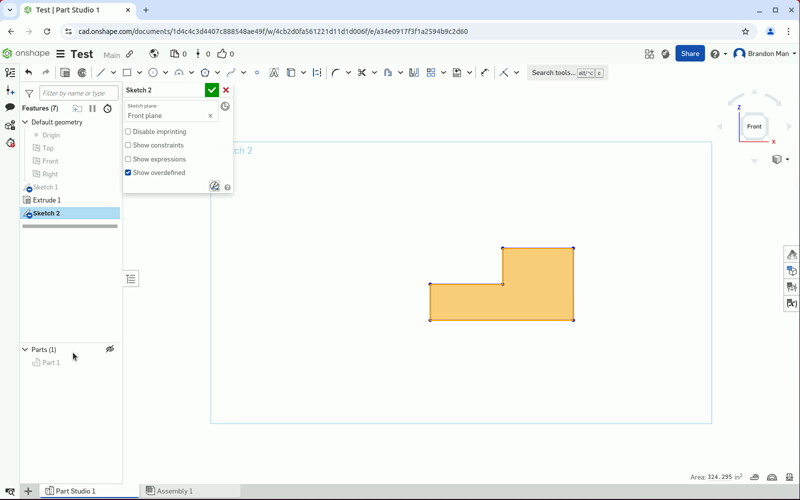
key(shift+e)
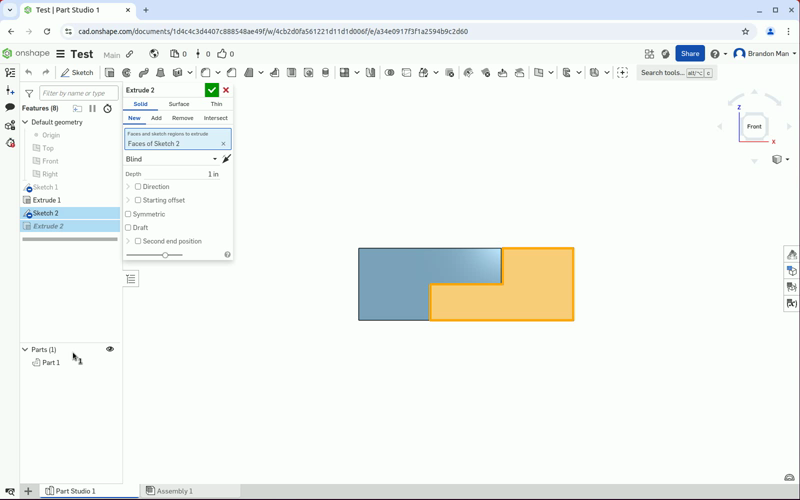
mouse_move(143, 106)
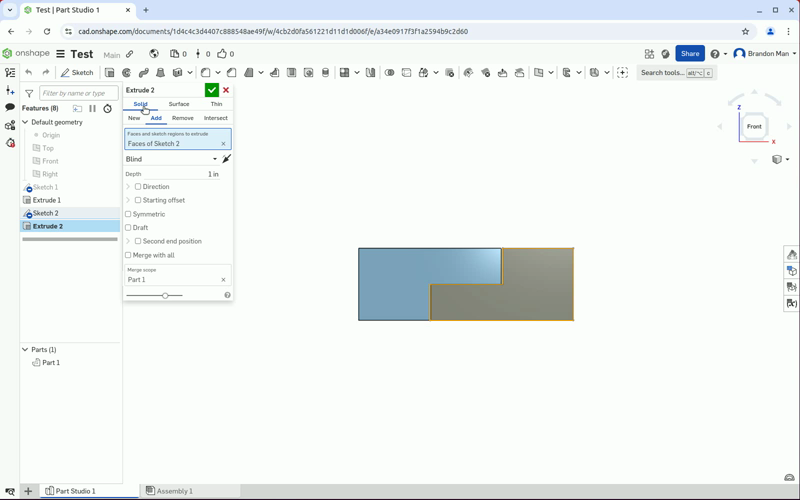
click(143, 106)
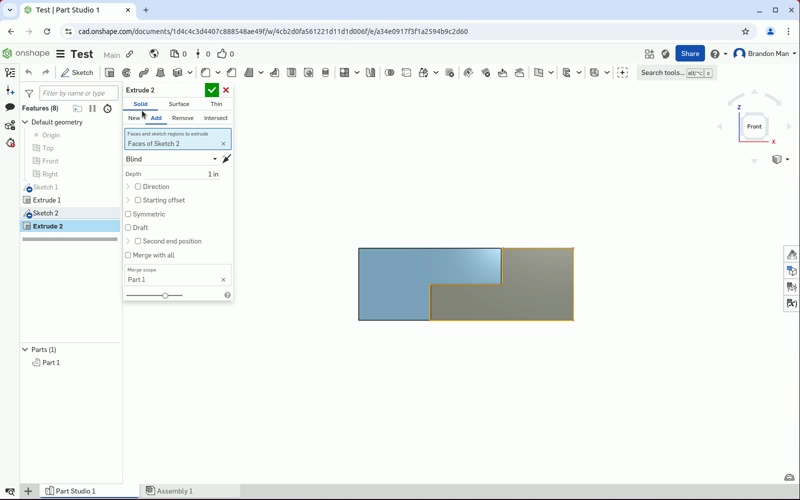
mouse_move(137, 120)
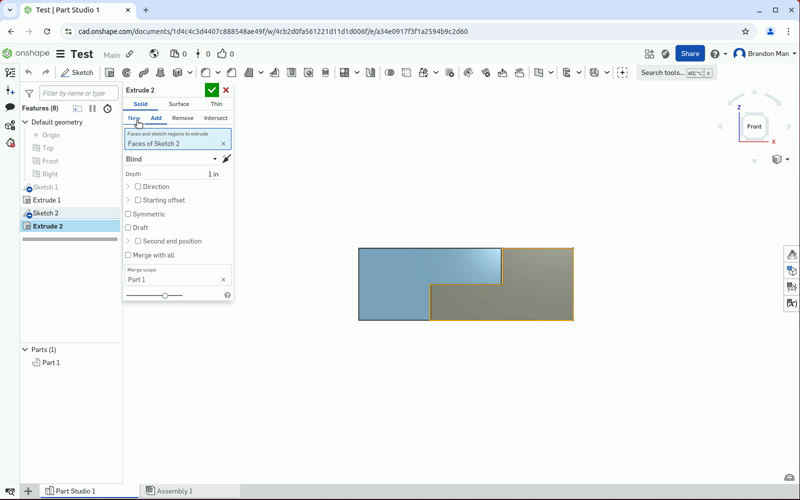
click(137, 120)
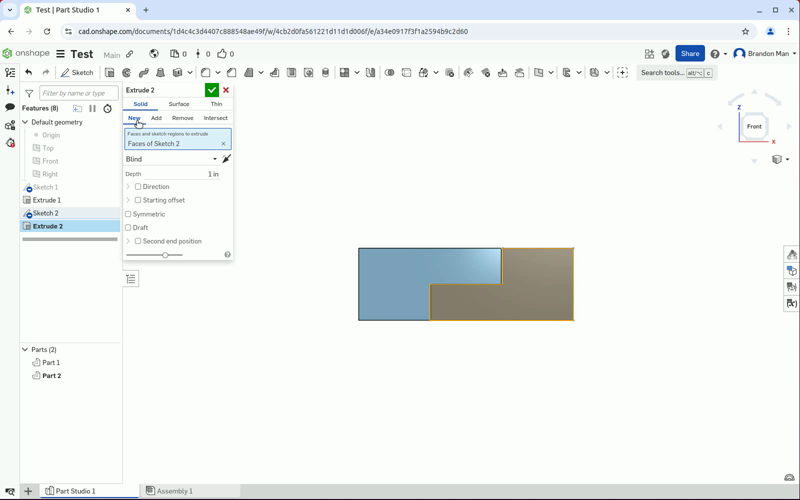
key(tab, 4)
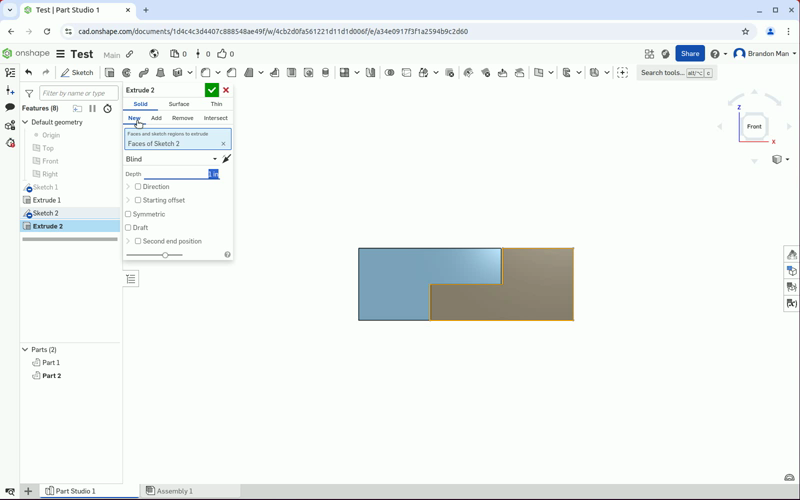
text(14.683)
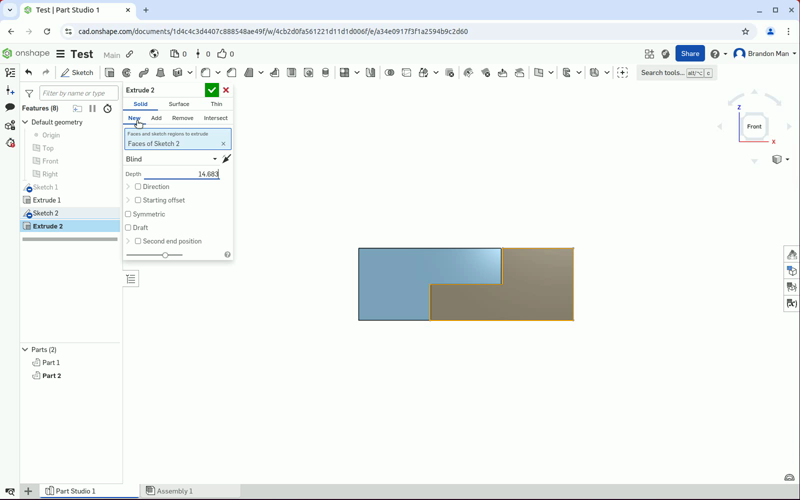
key(enter)
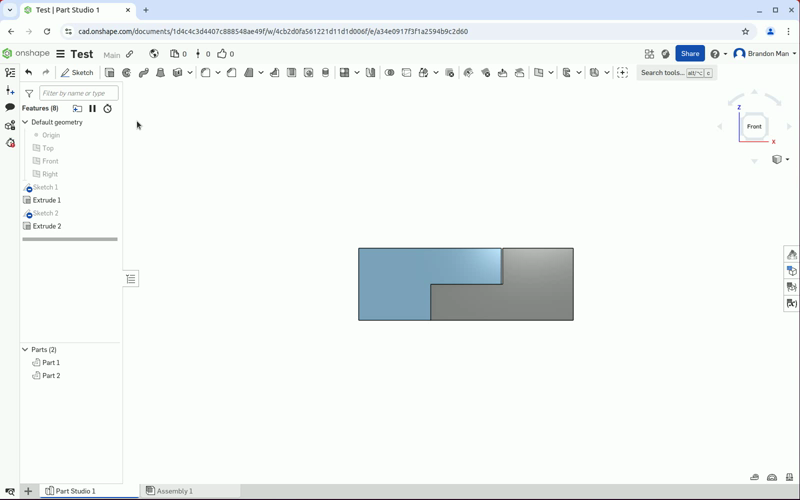
key(shift+h)
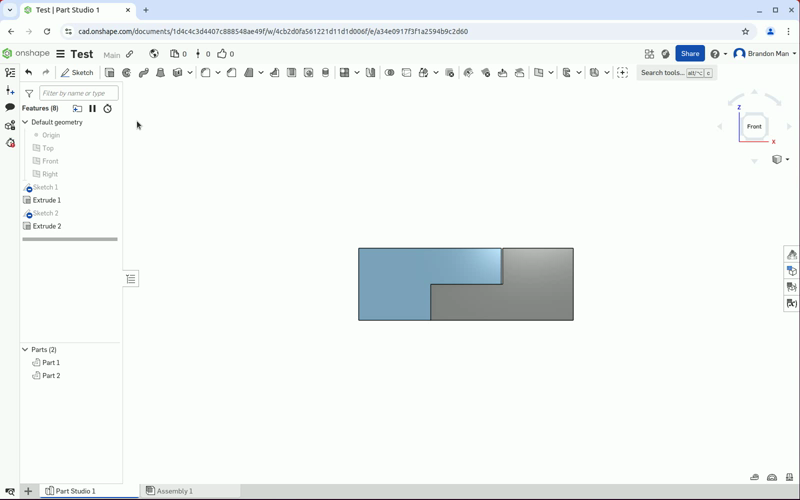
key(shift+h)
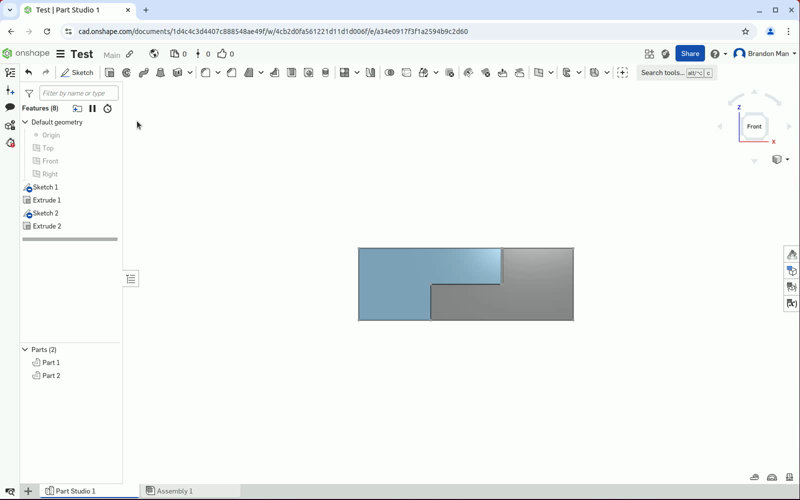
key(shift+7)
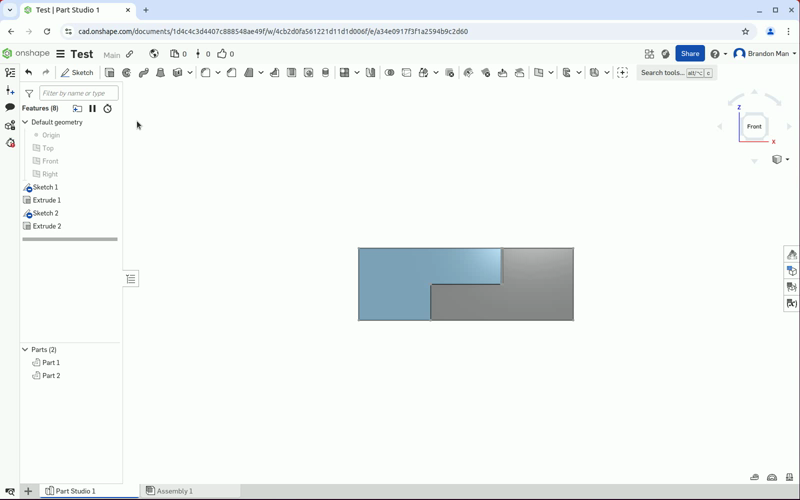
key(left, 2)
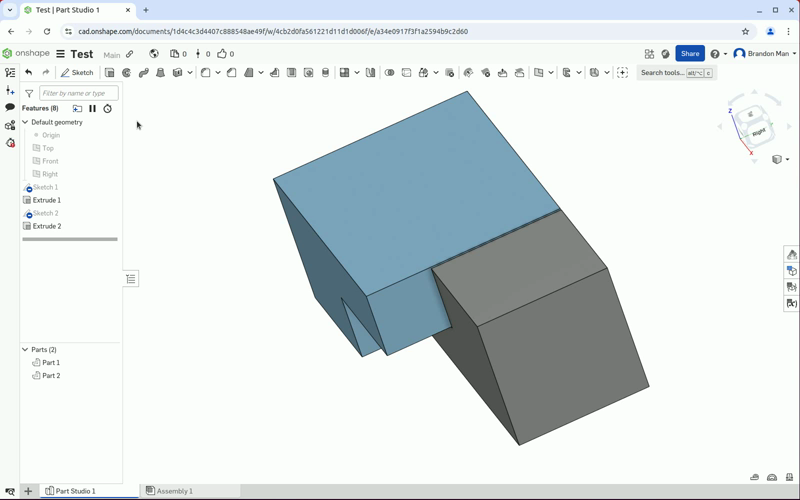
key(down, 2)
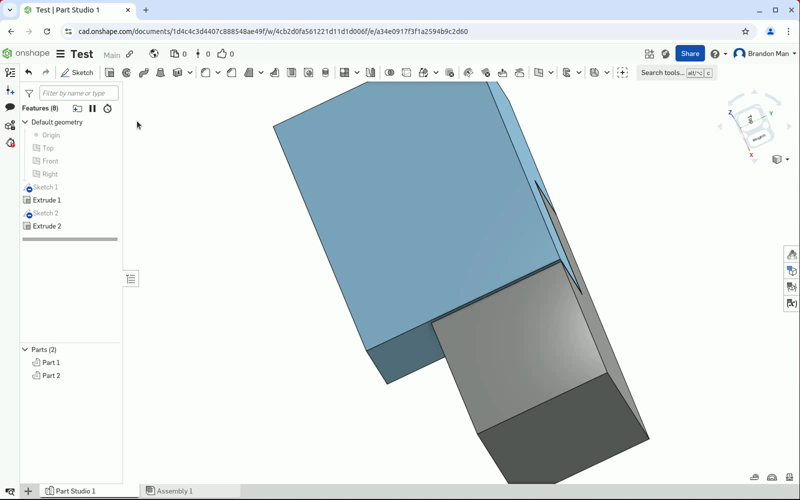
key(up, 2)
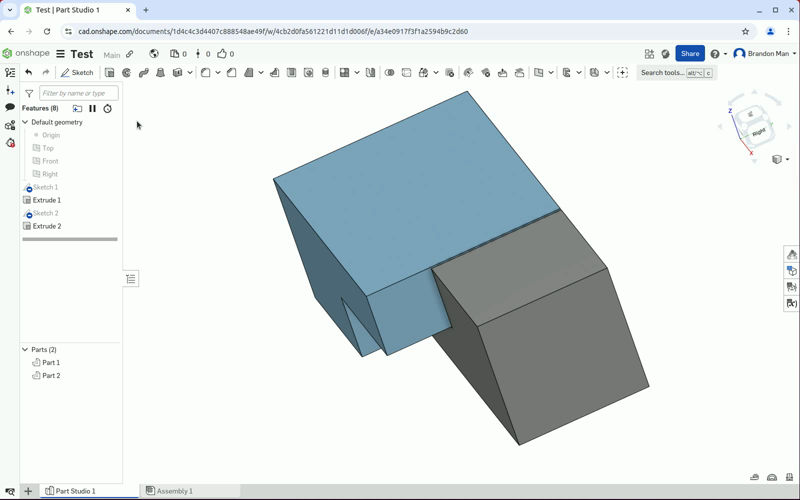
key(right, 2)
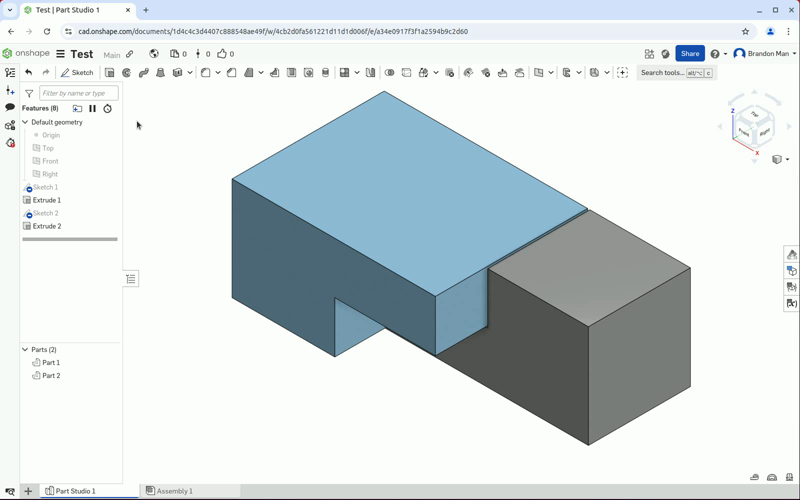
mouse_move(73, 189)
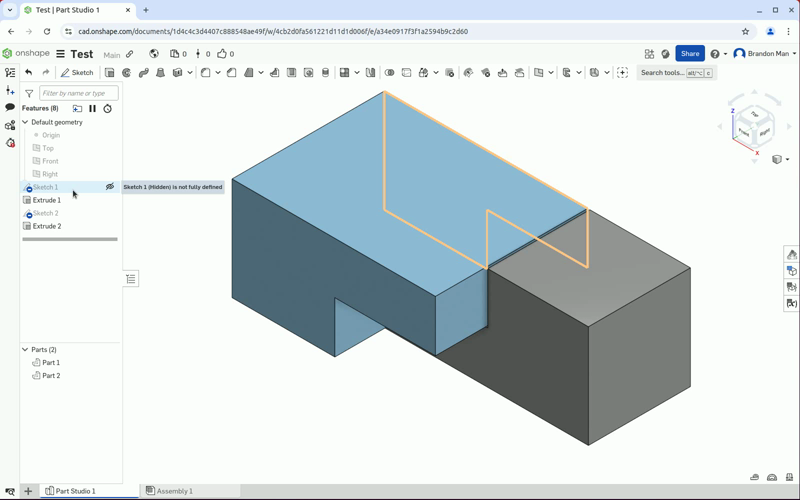
click(73, 189)